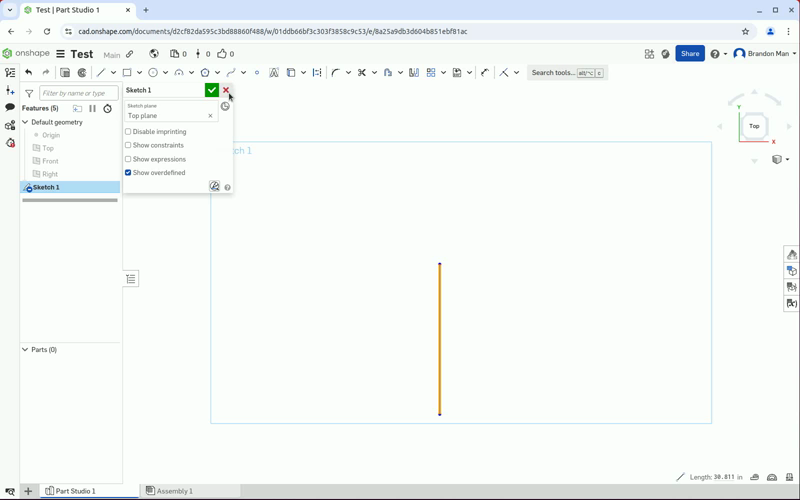
key(shift+h)
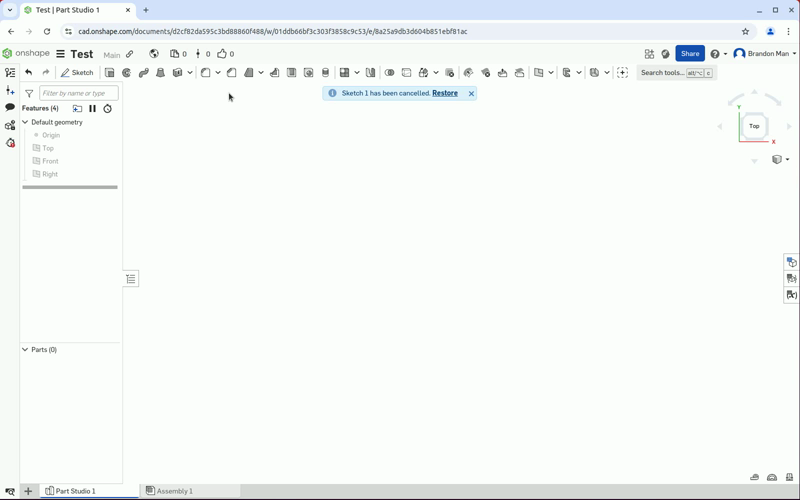
mouse_move(73, 352)
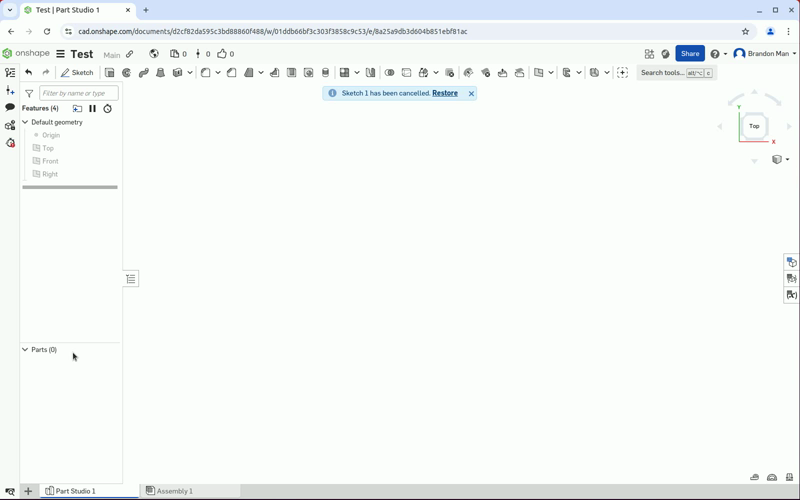
key(y)
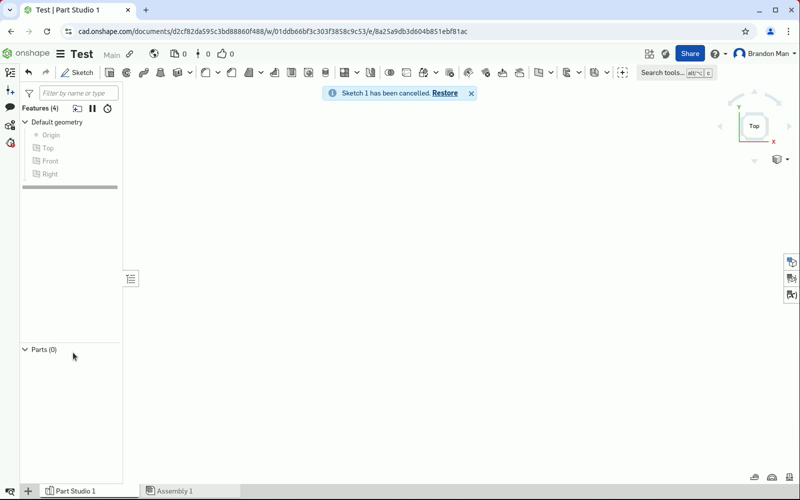
key(shift+p)
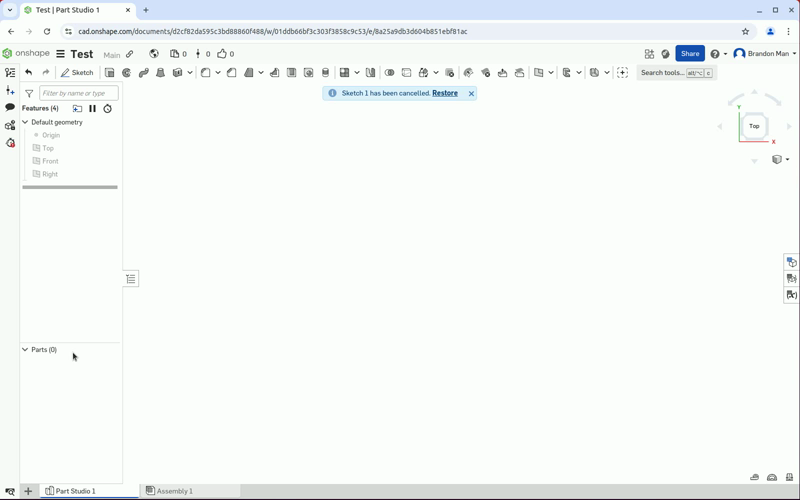
key(space)
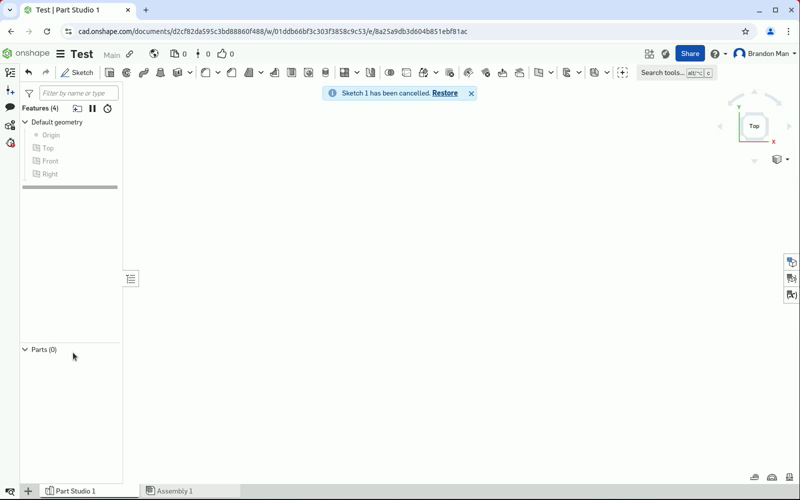
key_down(shift)
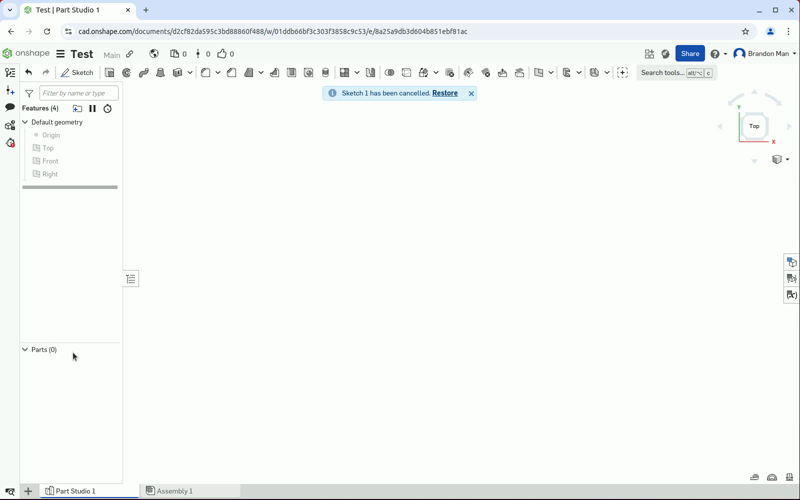
key(up)
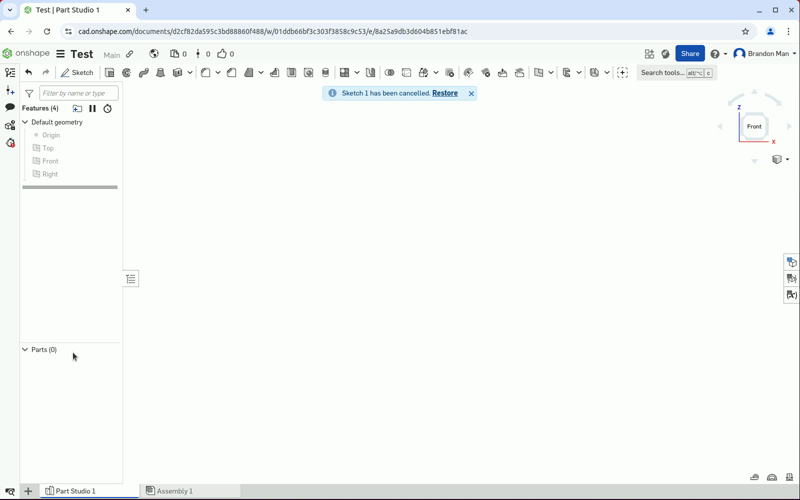
key_up(shift)
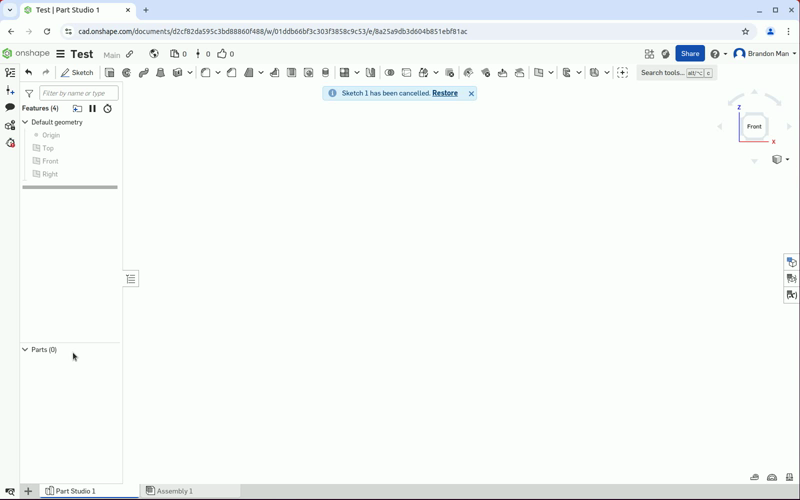
key(space)
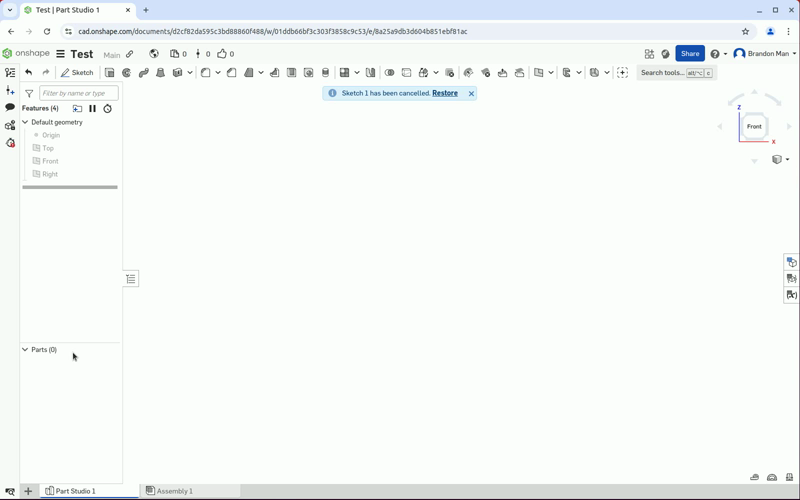
key_down(shift)
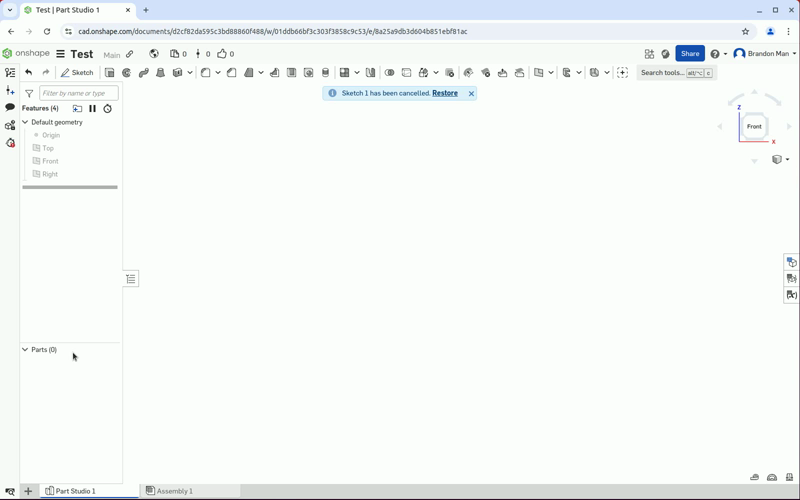
key(left)
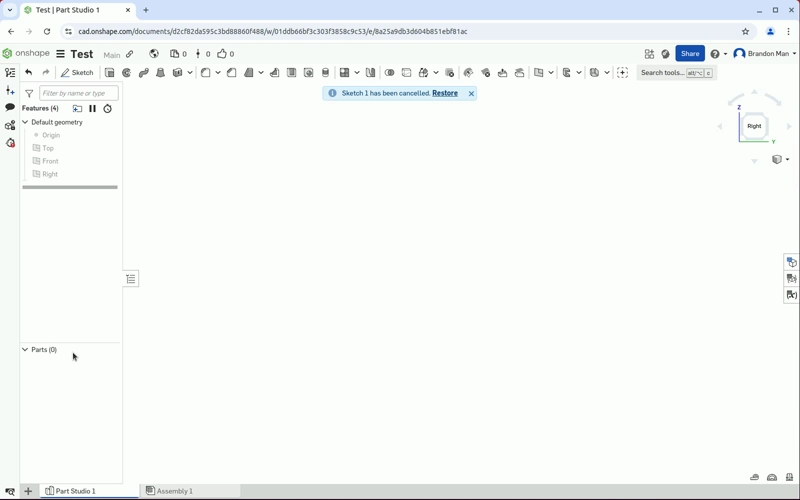
key_up(shift)
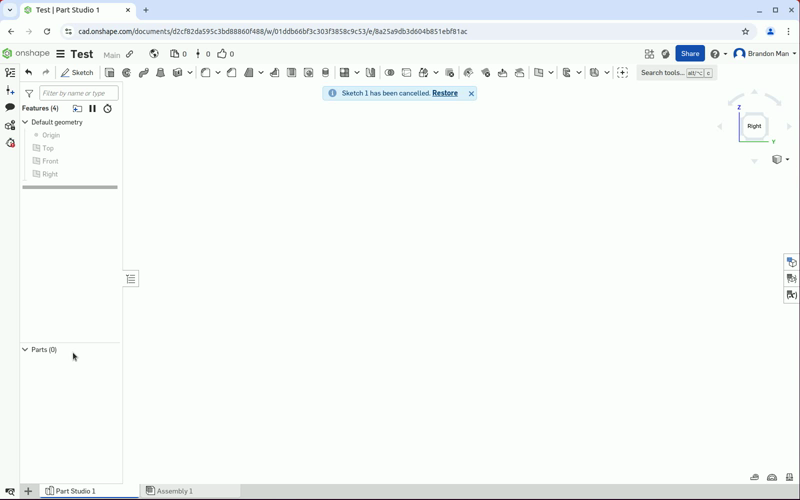
mouse_move(73, 352)
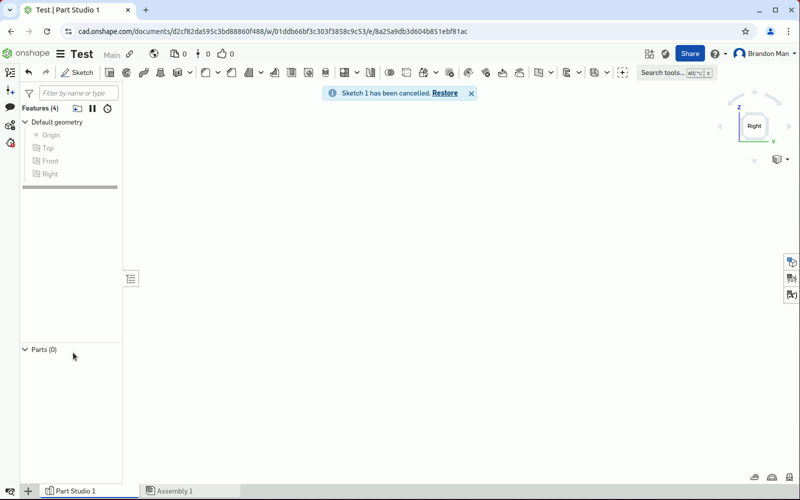
key(shift+y)
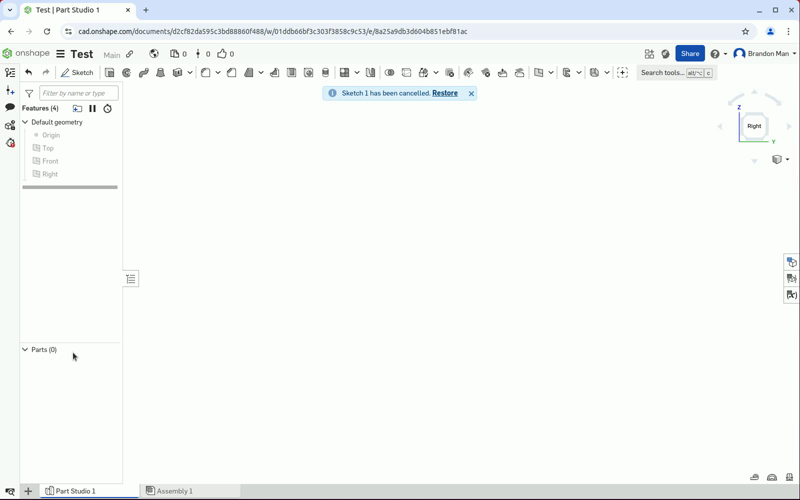
key(shift+s)
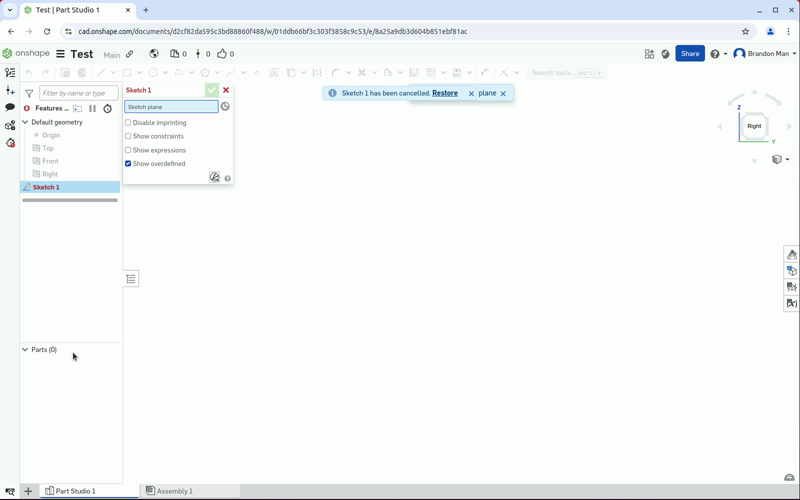
mouse_move(73, 176)
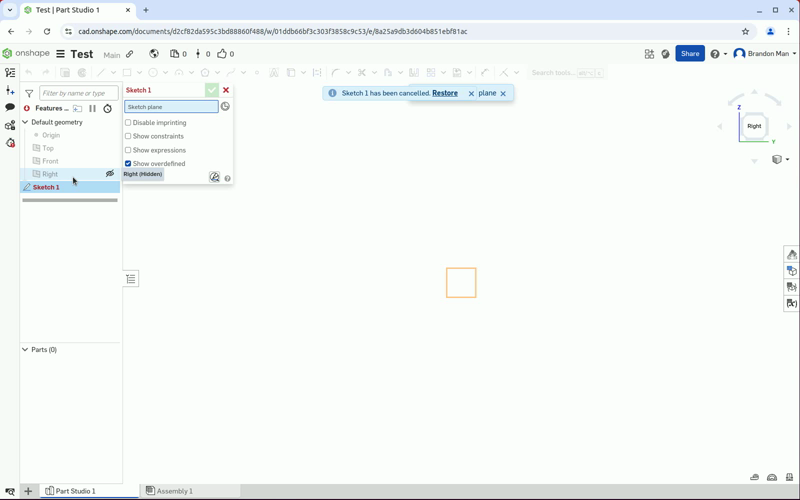
click(73, 176)
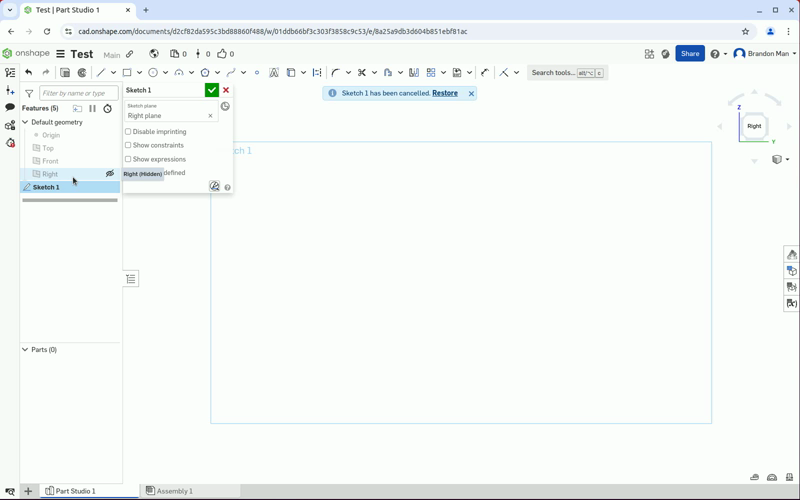
mouse_move(73, 352)
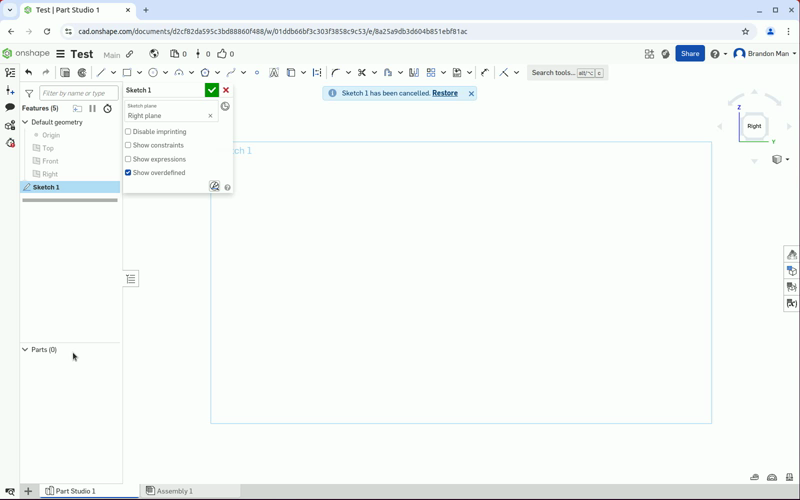
key(y)
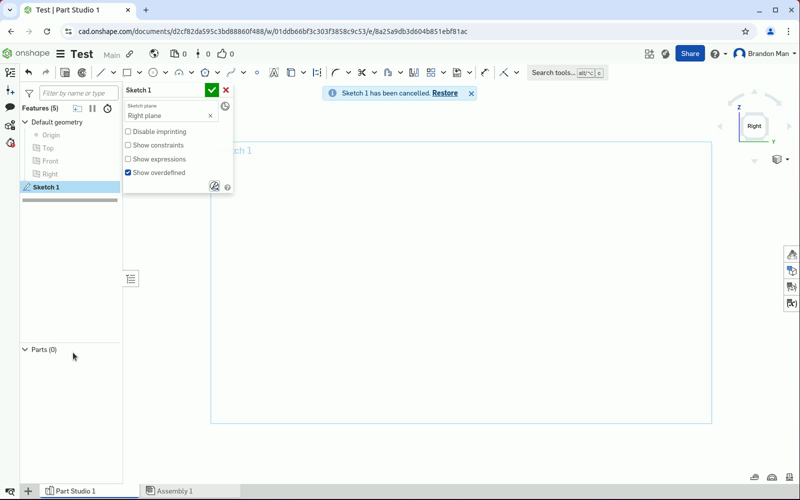
key(l)
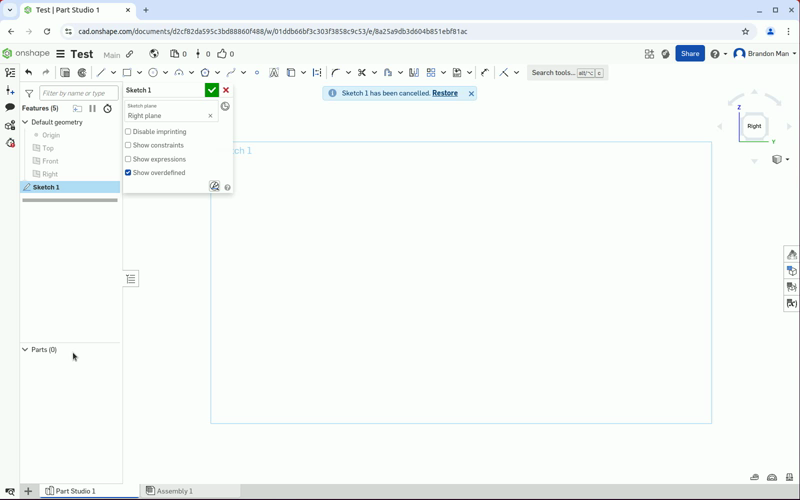
key_down(shift)
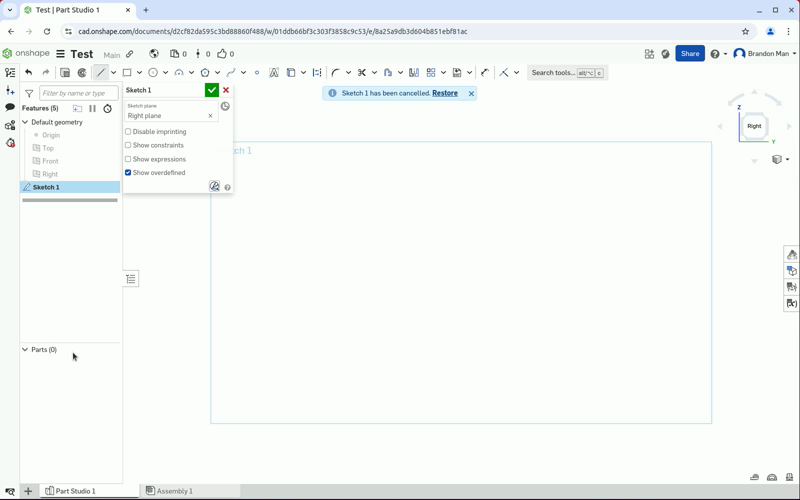
mouse_move(348, 282)
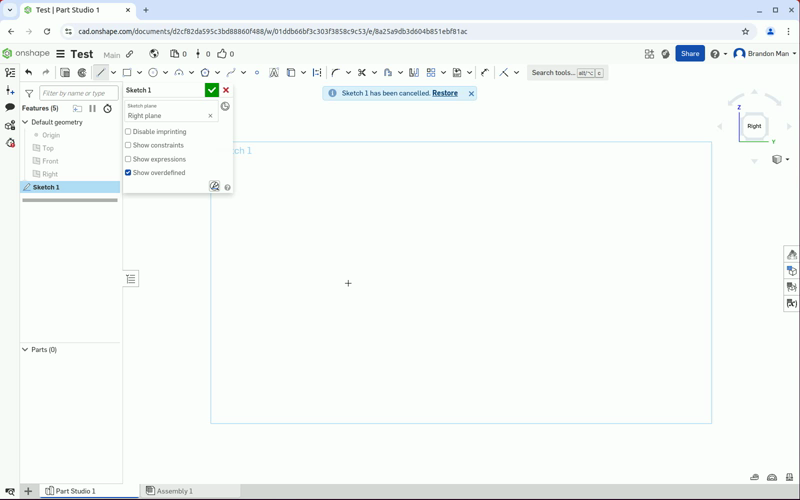
click(348, 282)
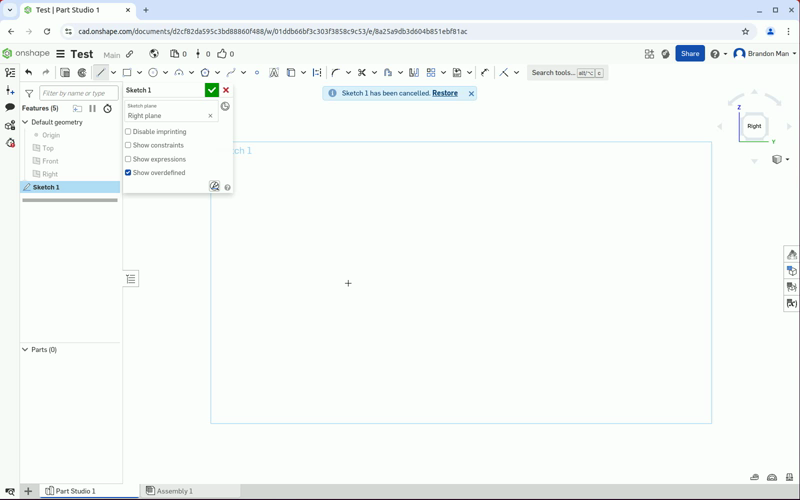
key_up(shift)
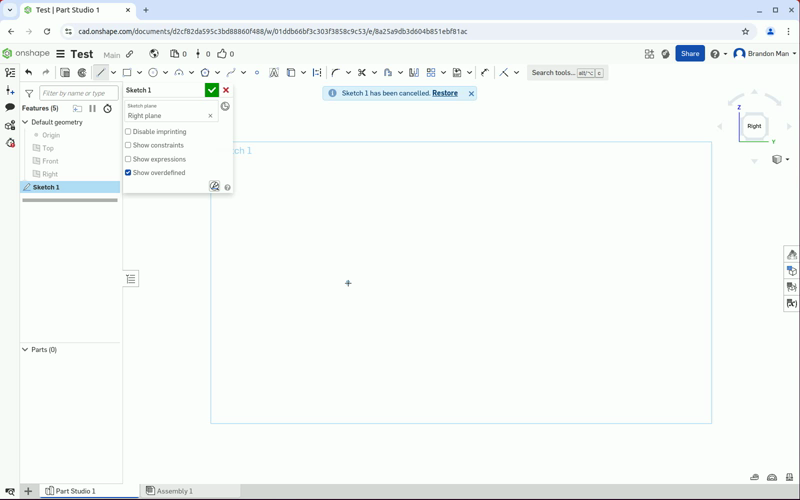
key_down(shift)
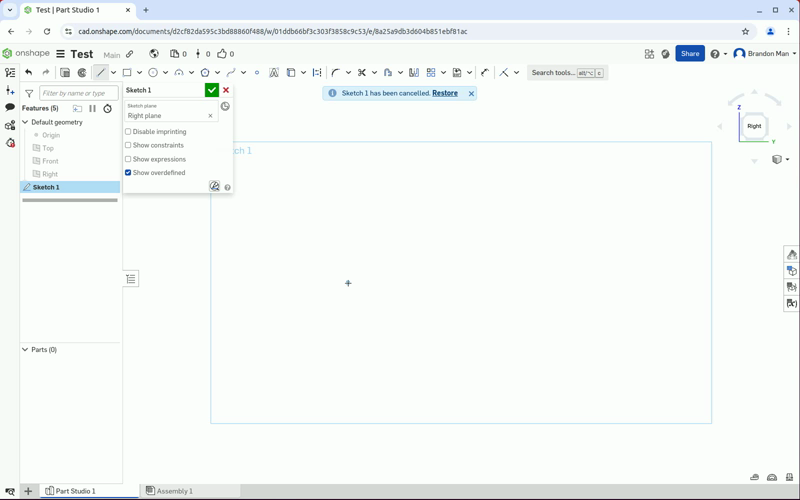
mouse_move(572, 282)
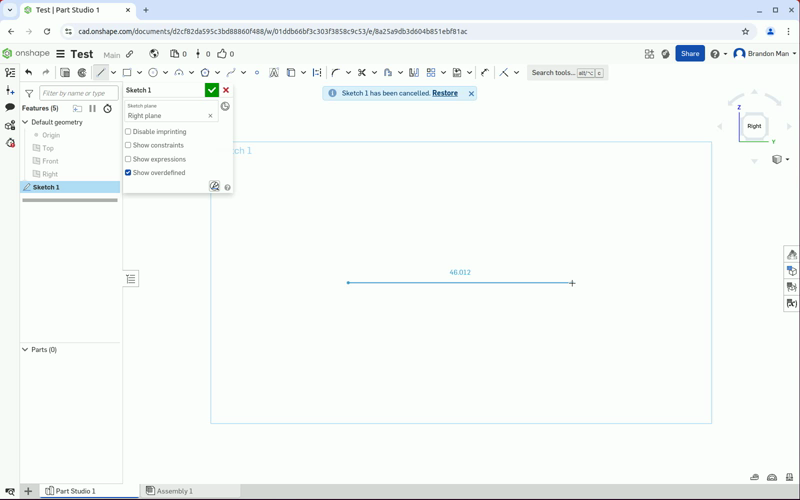
click(572, 282)
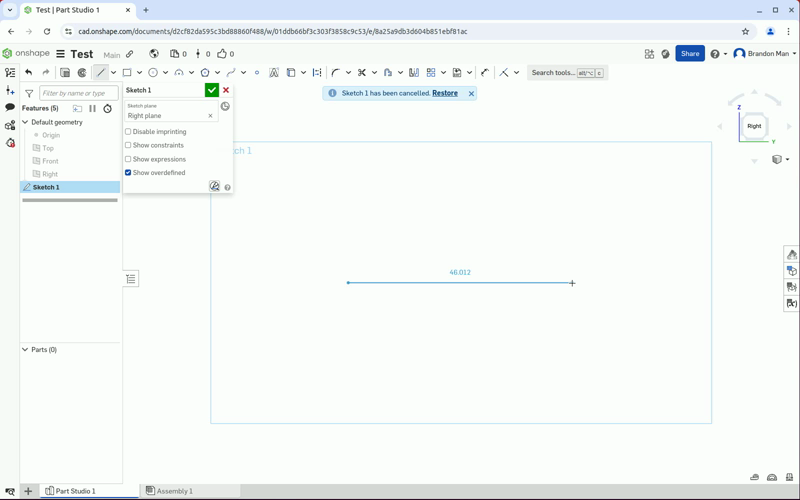
key_up(shift)
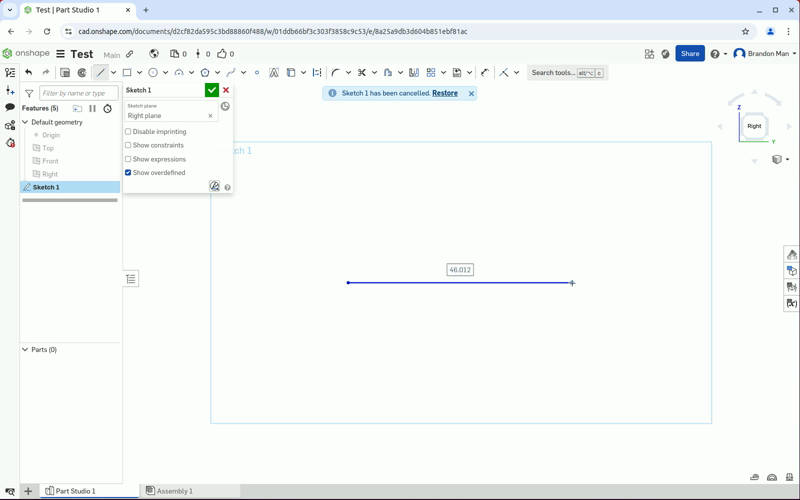
key_down(shift)
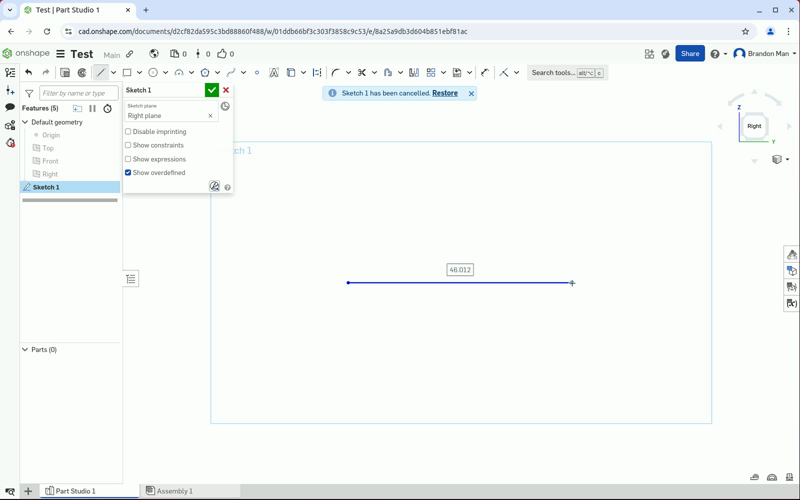
mouse_move(589, 282)
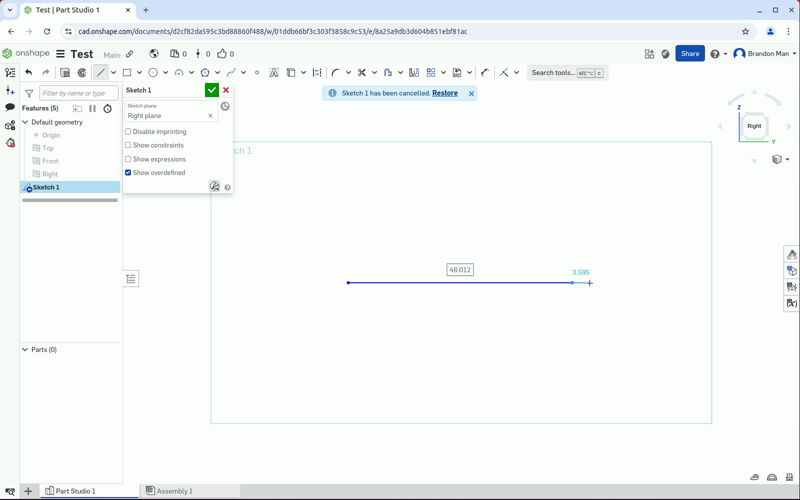
mouse_move(572, 268)
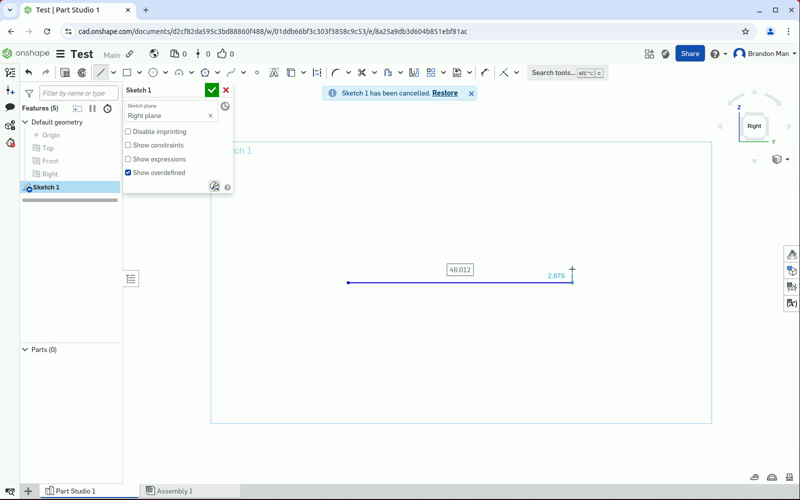
click(572, 268)
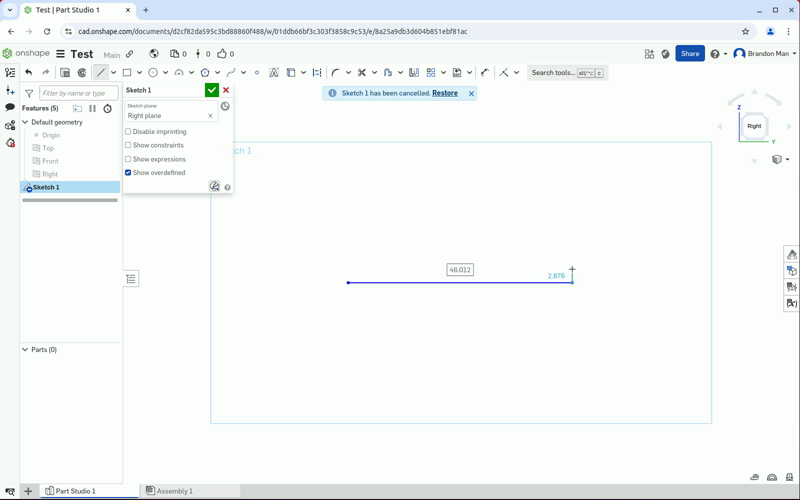
key_up(shift)
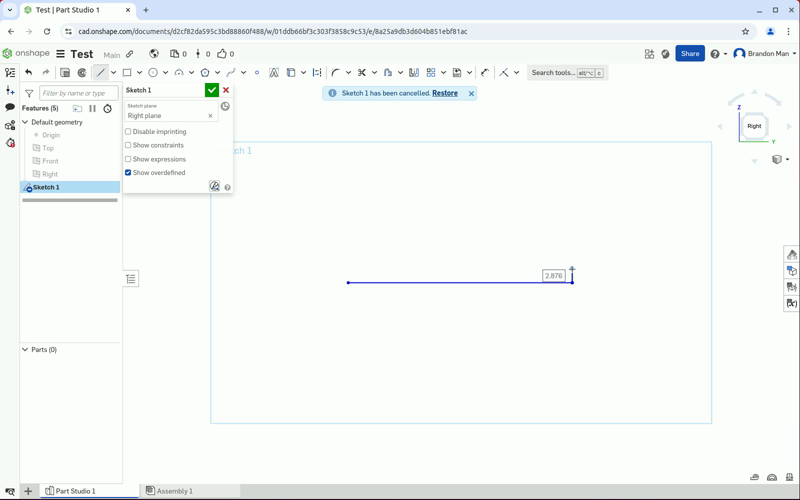
key_down(shift)
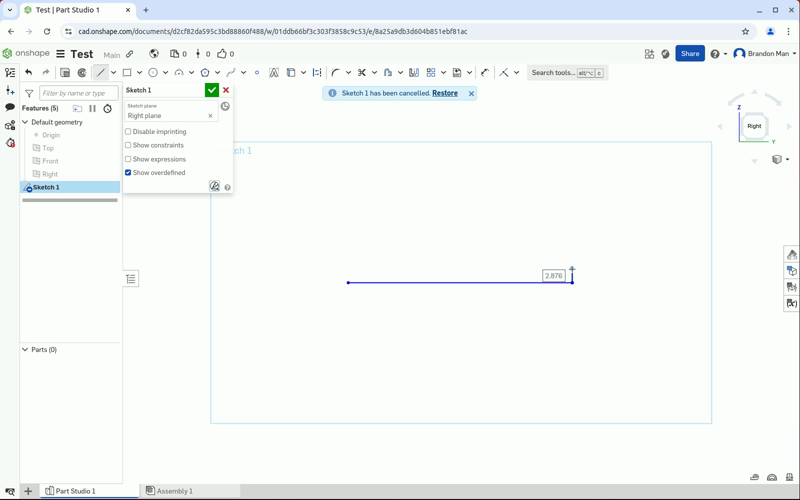
mouse_move(348, 231)
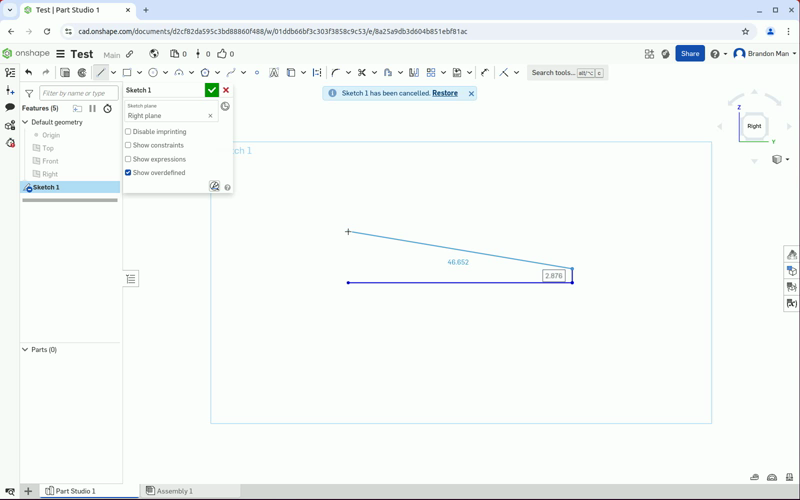
click(348, 231)
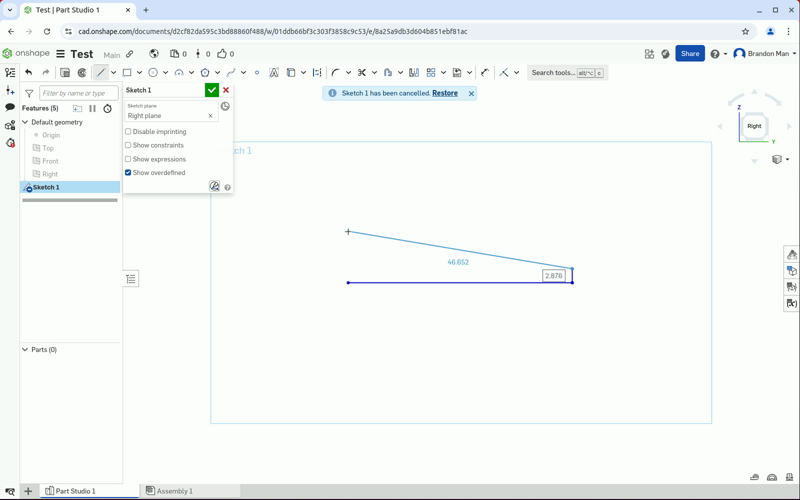
key_up(shift)
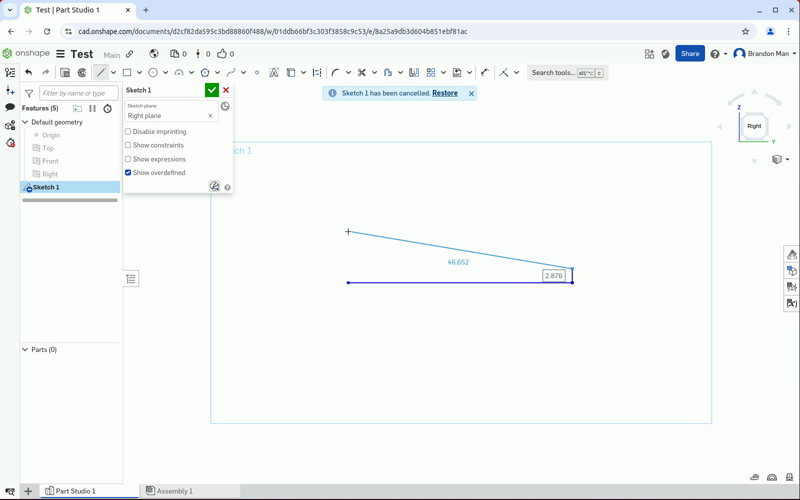
mouse_move(378, 231)
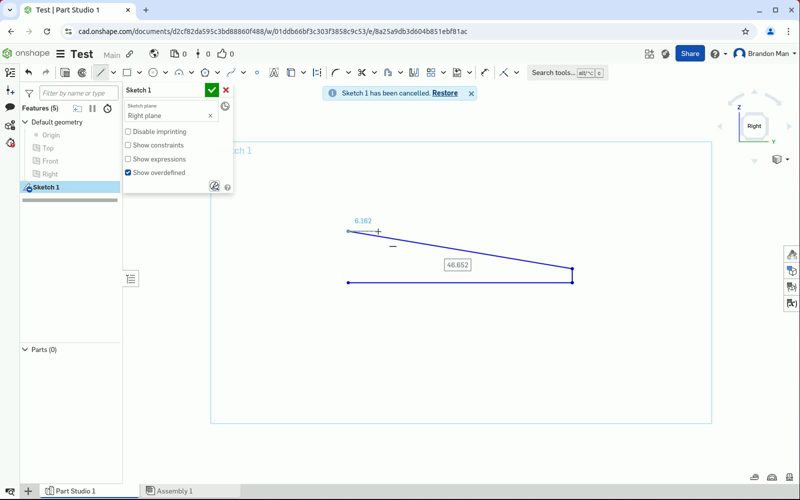
key_down(shift)
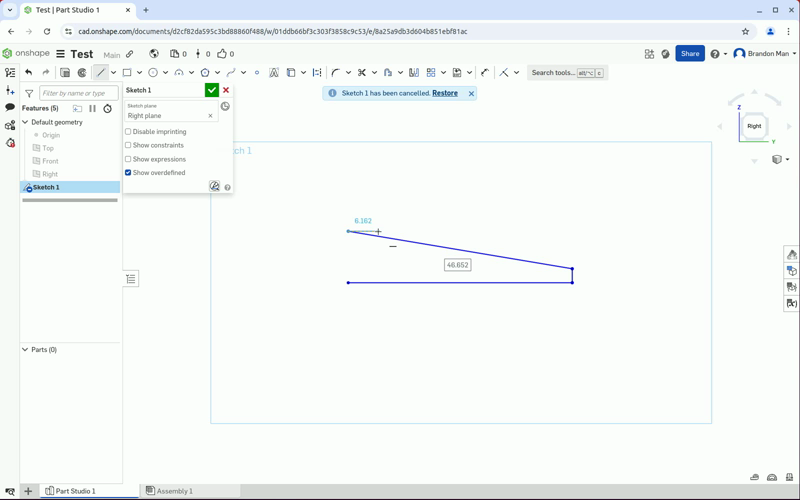
mouse_move(348, 282)
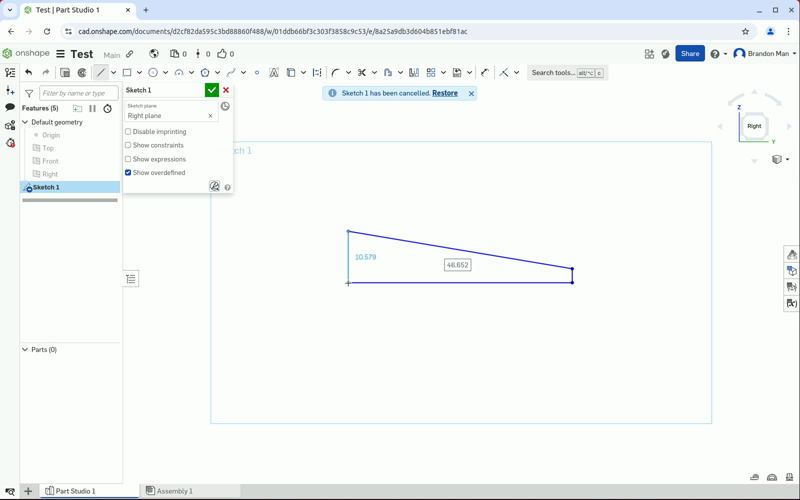
key_up(shift)
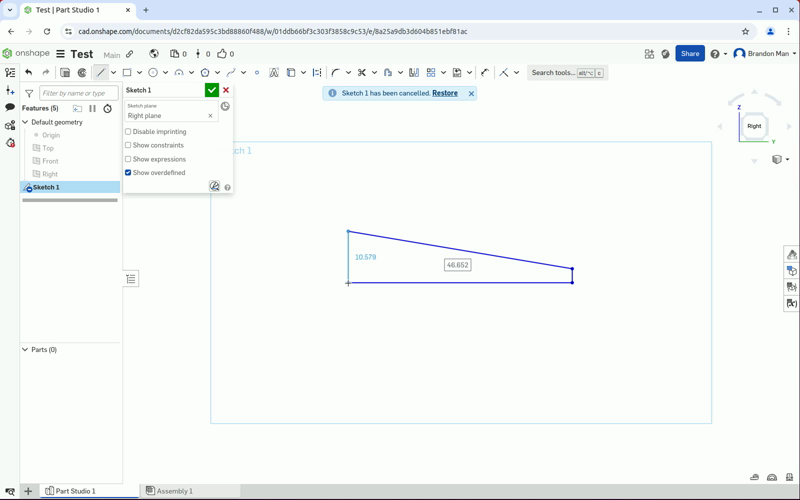
click(348, 282)
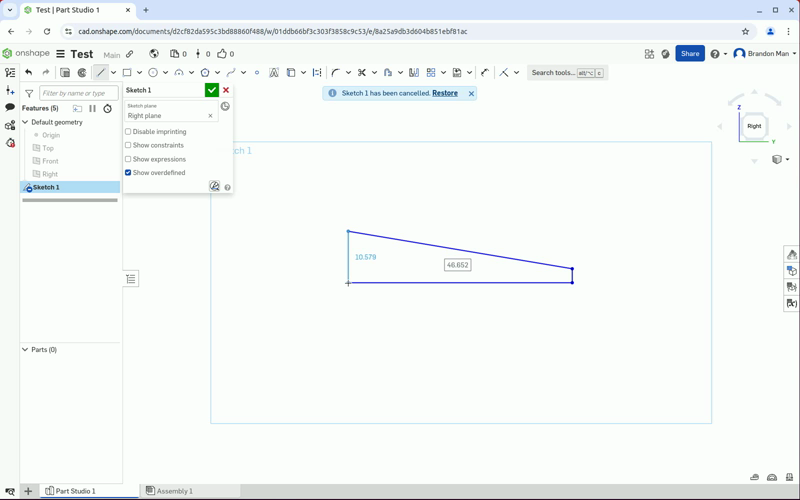
key(esc)
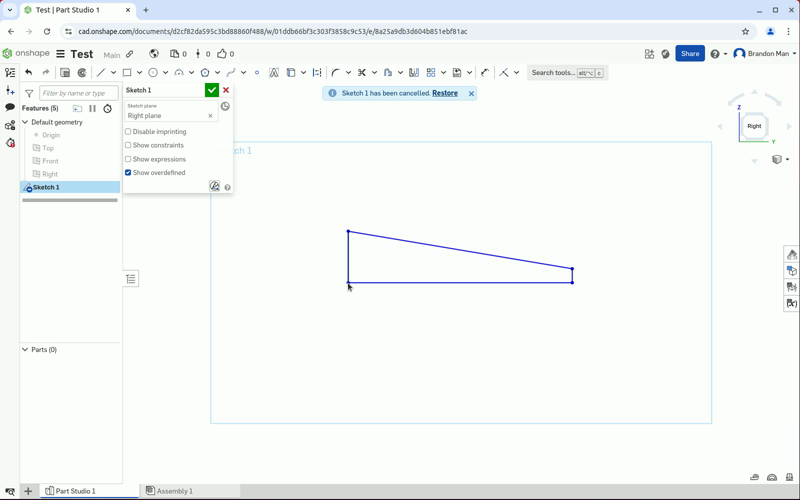
mouse_move(534, 269)
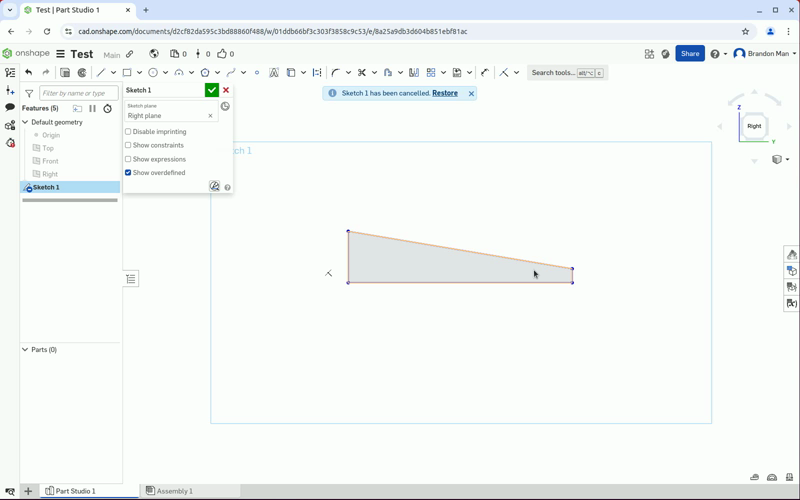
click(534, 269)
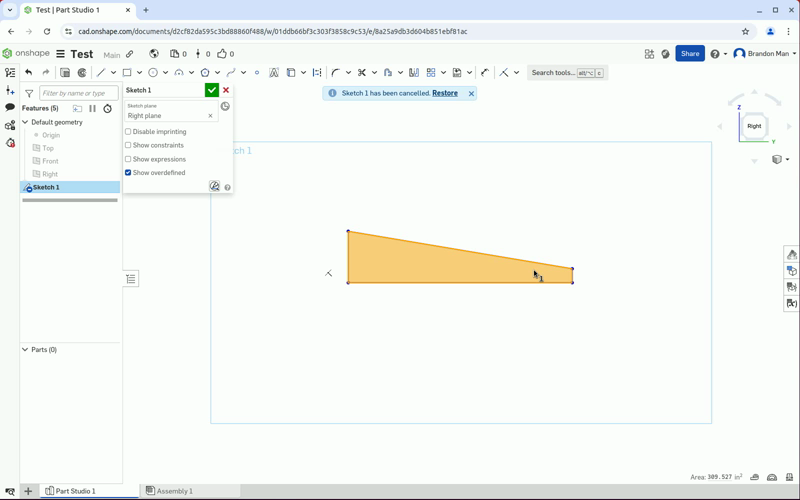
mouse_move(73, 352)
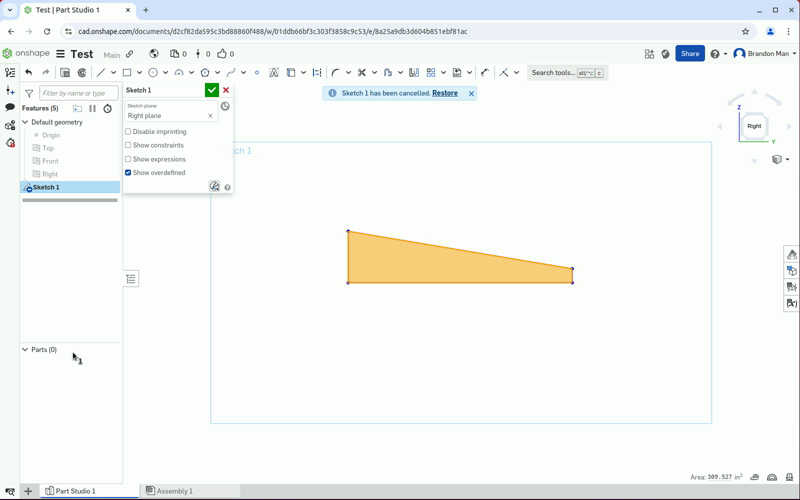
key(shift+y)
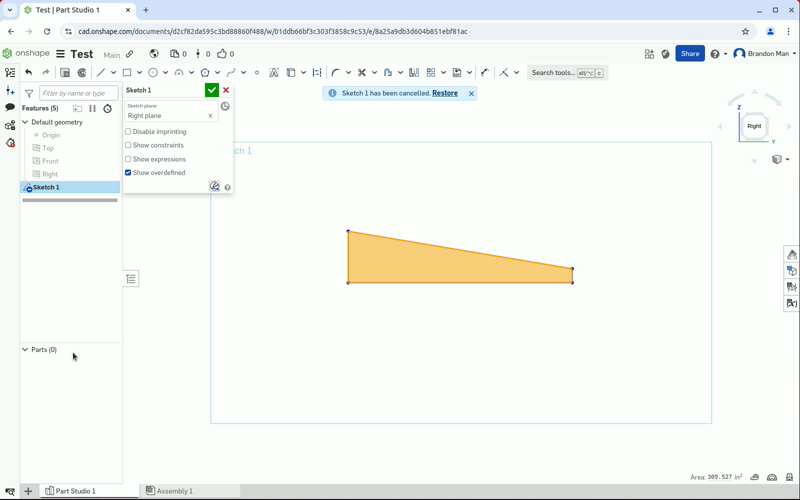
key(shift+e)
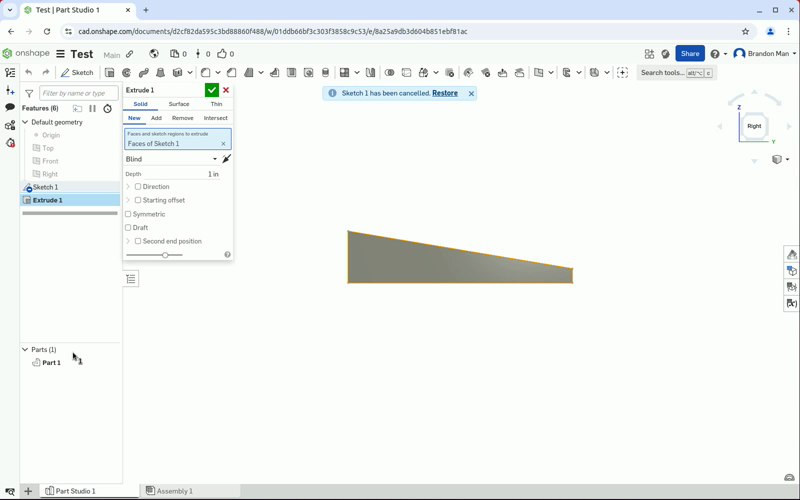
mouse_move(143, 106)
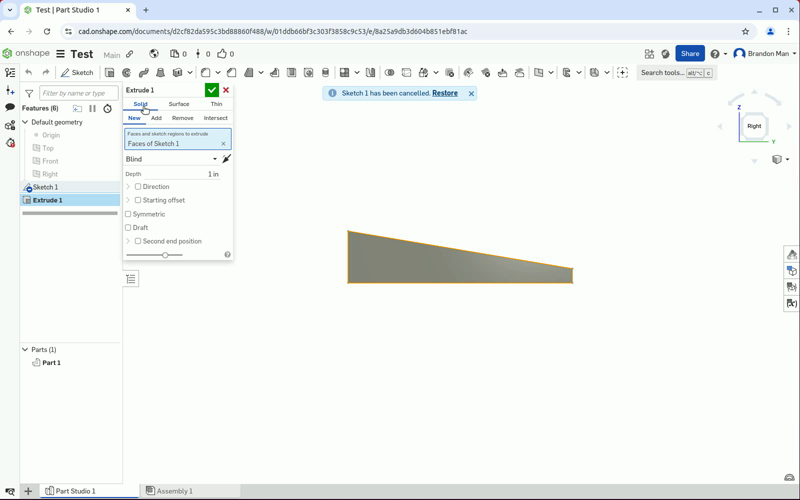
click(143, 106)
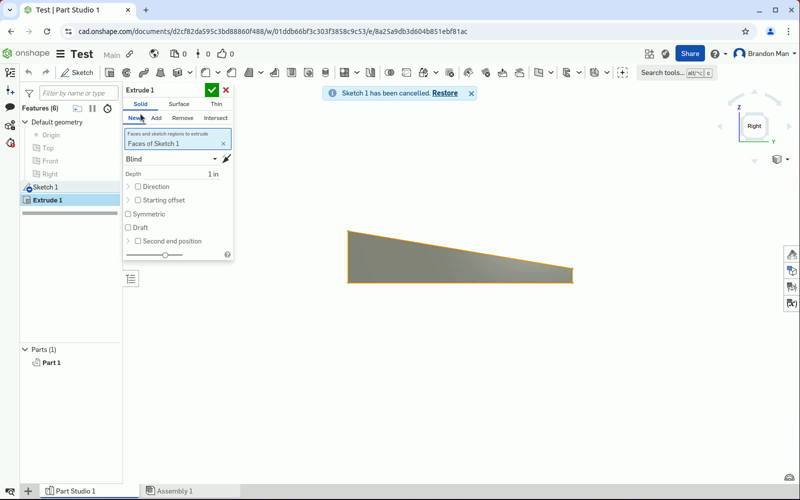
mouse_move(137, 120)
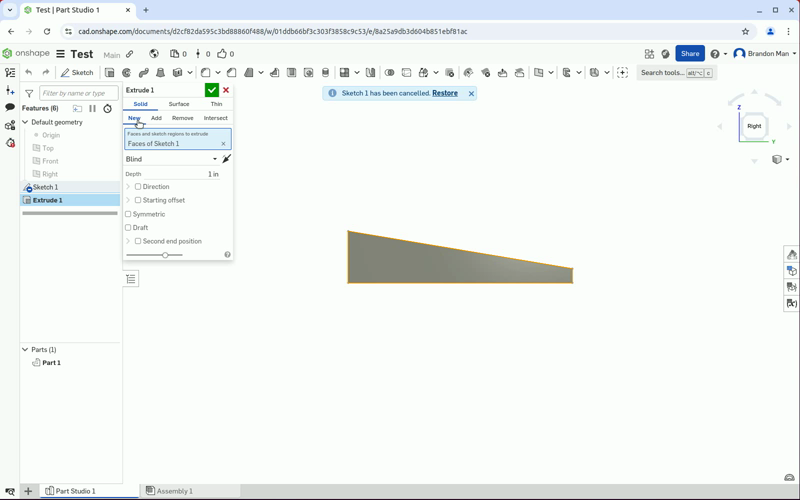
click(137, 120)
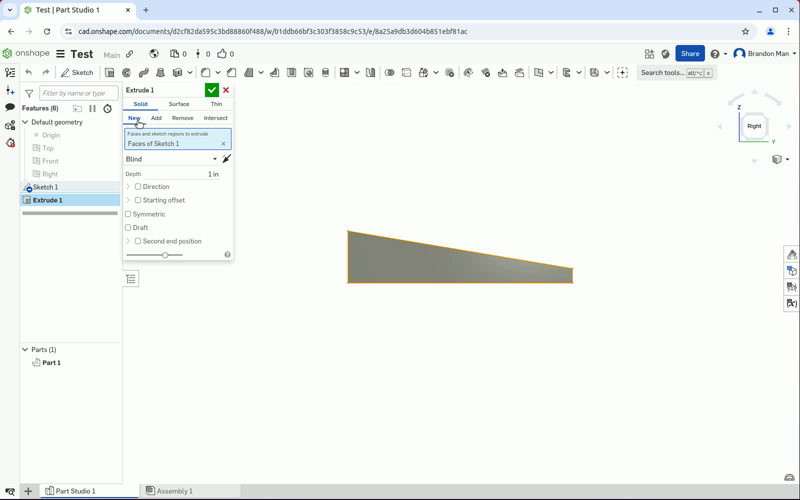
key(tab, 4)
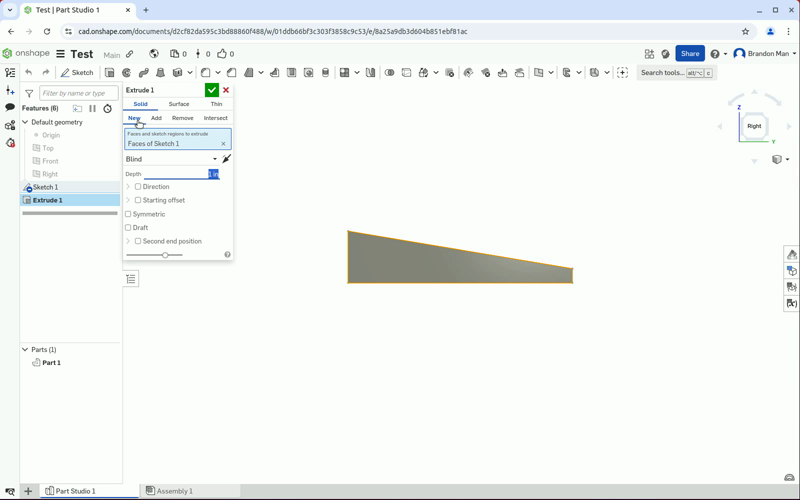
text(6.74)
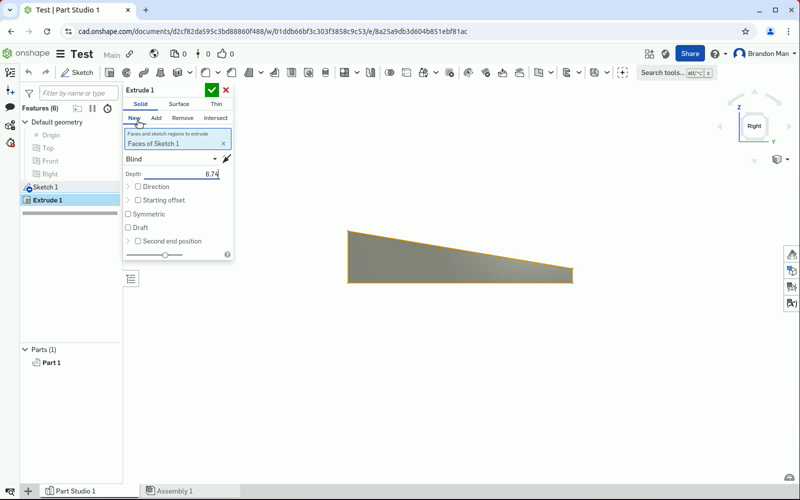
key(tab, 3)
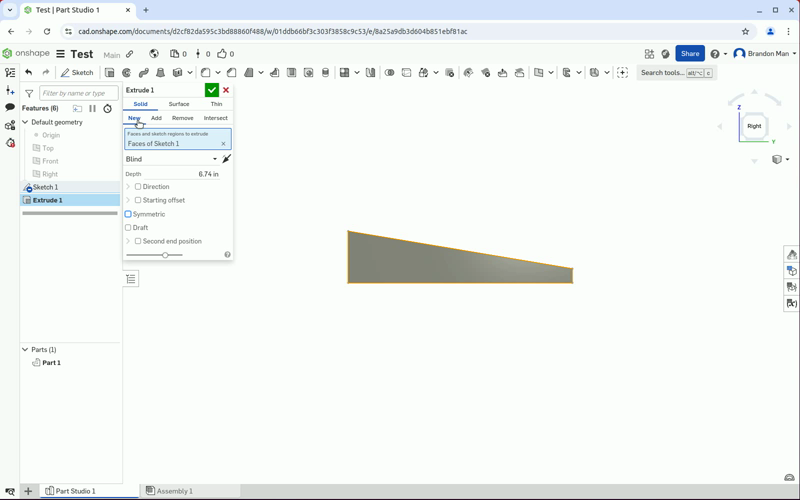
key(space)
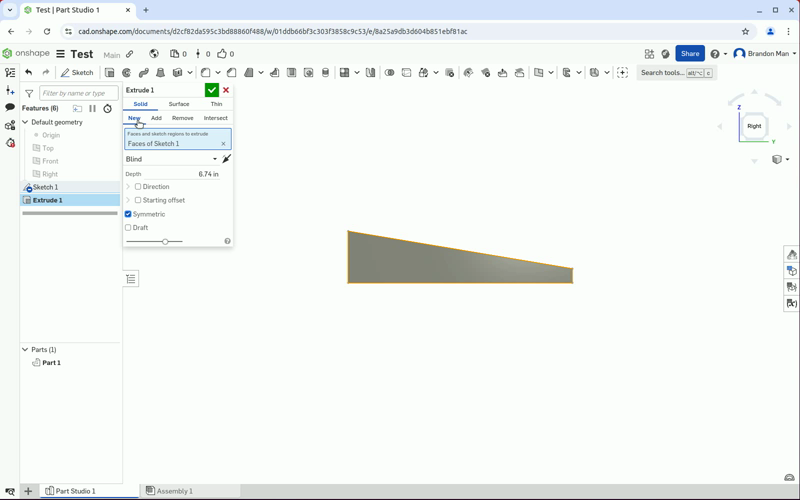
key(enter)
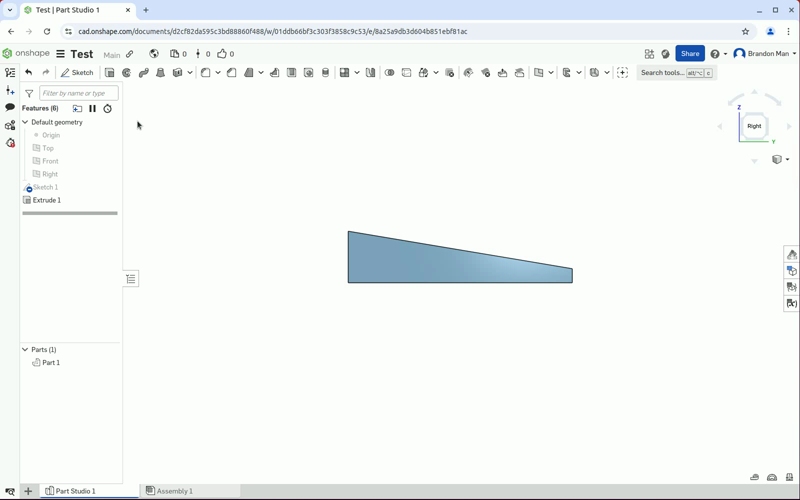
key(shift+h)
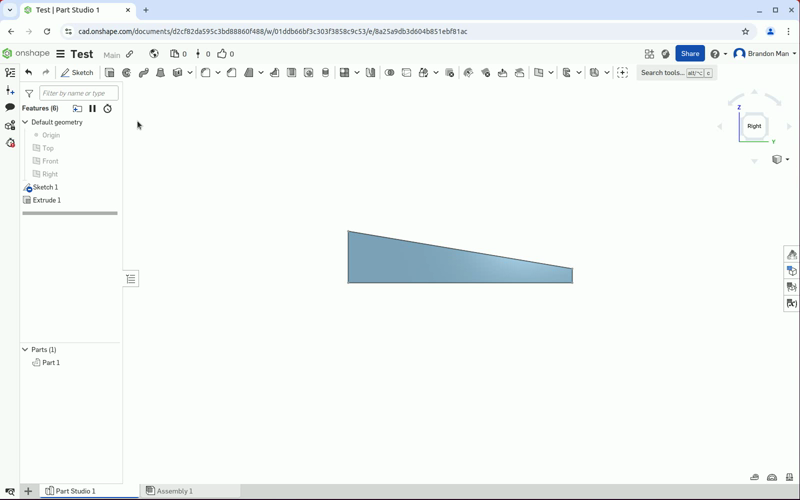
key(shift+h)
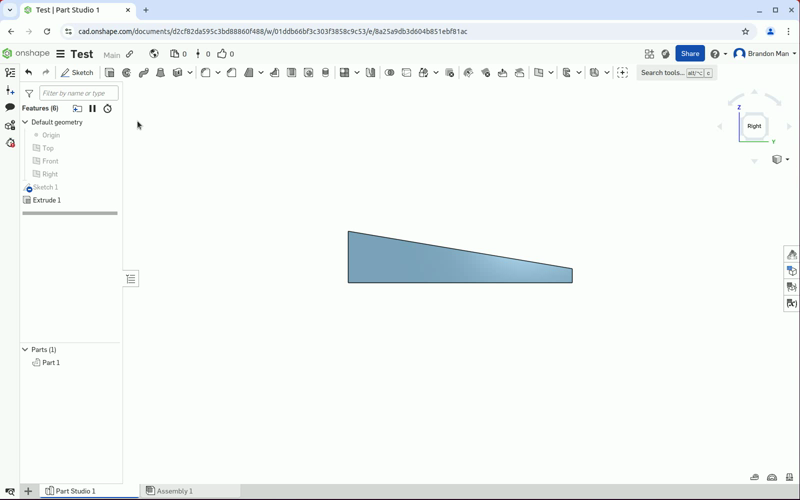
mouse_move(73, 189)
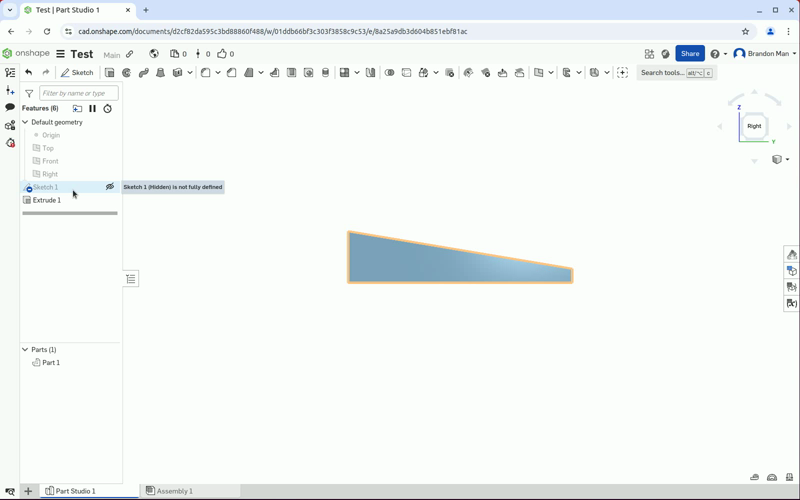
click(73, 189)
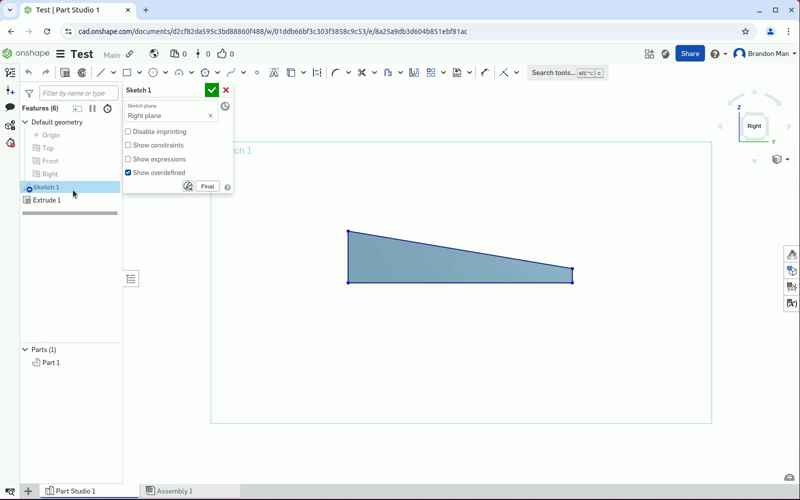
mouse_move(229, 92)
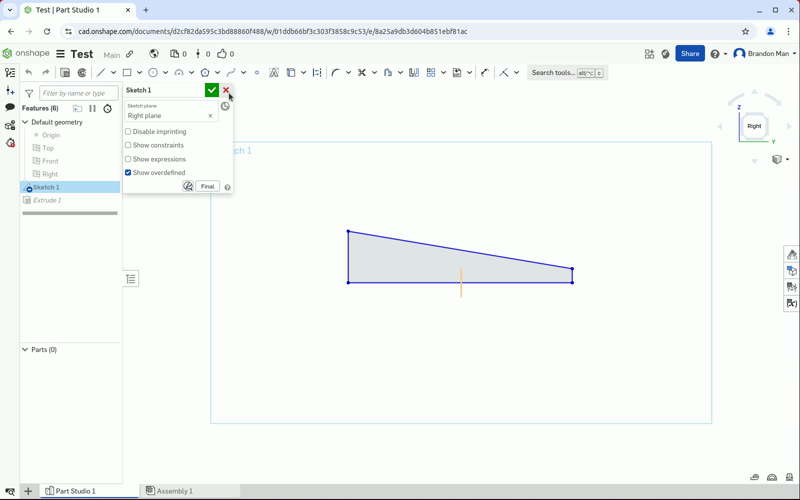
click(229, 92)
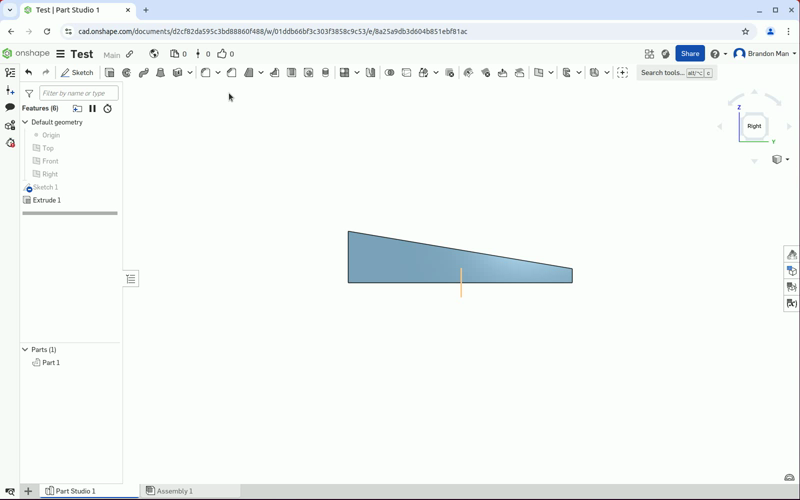
mouse_move(73, 352)
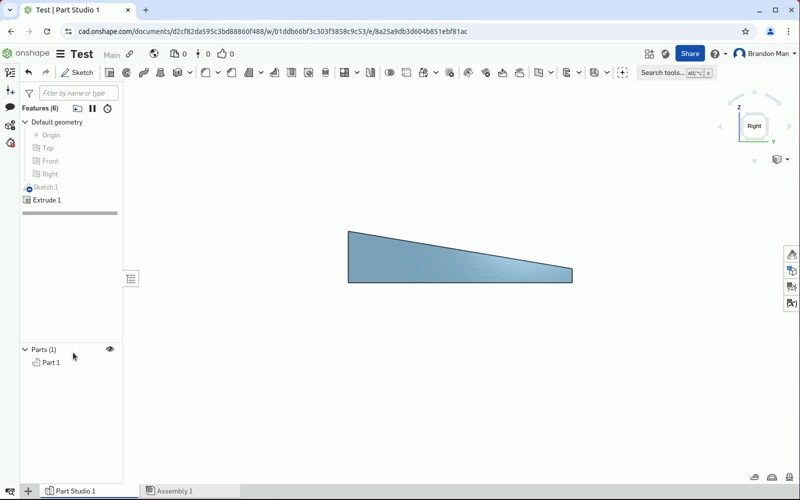
key(y)
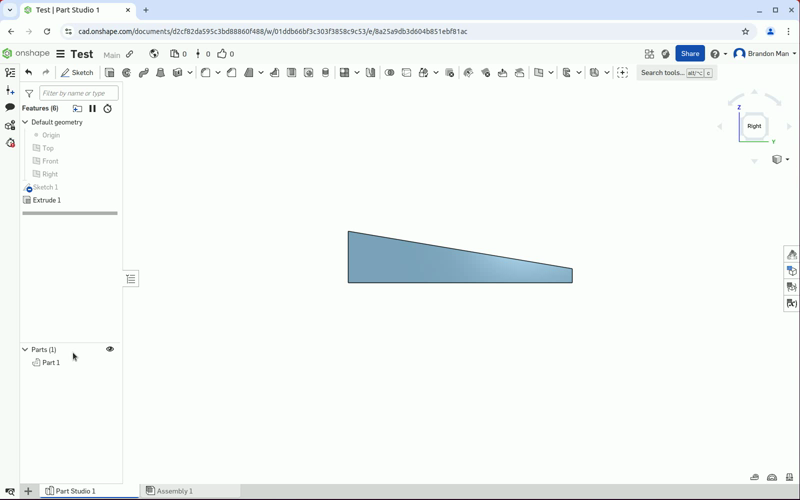
key(shift+p)
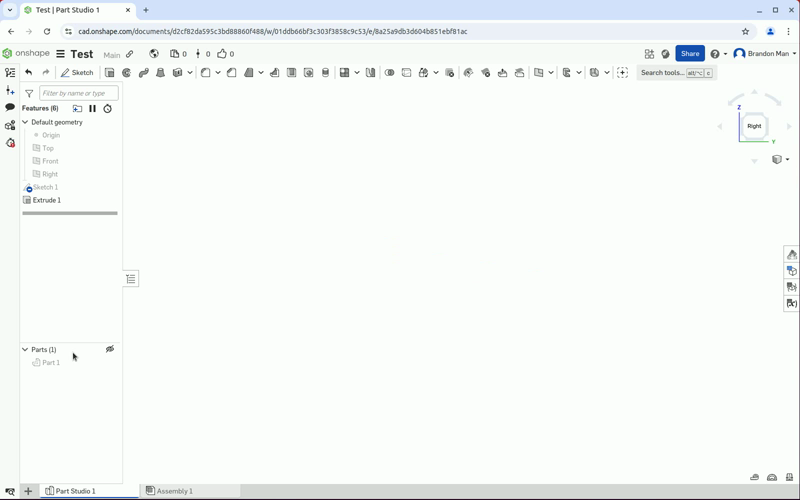
key(space)
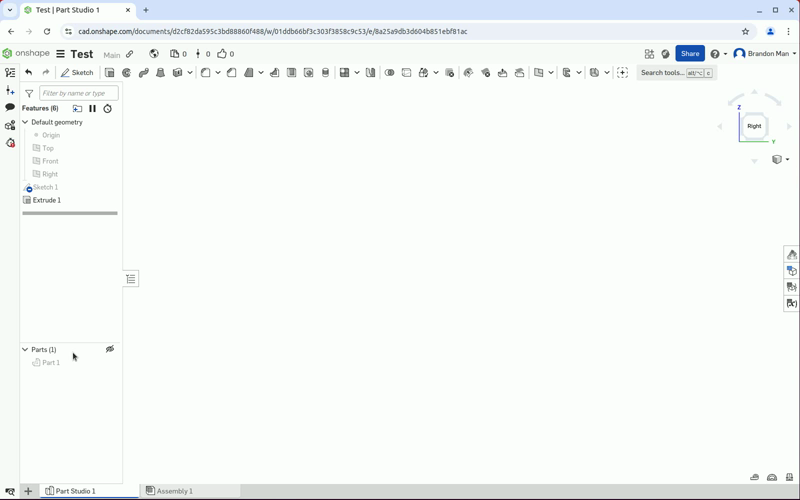
key_down(shift)
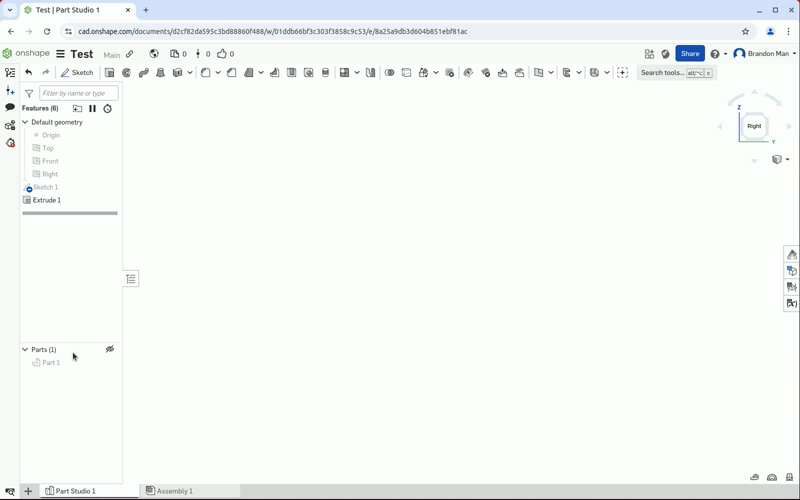
key(right)
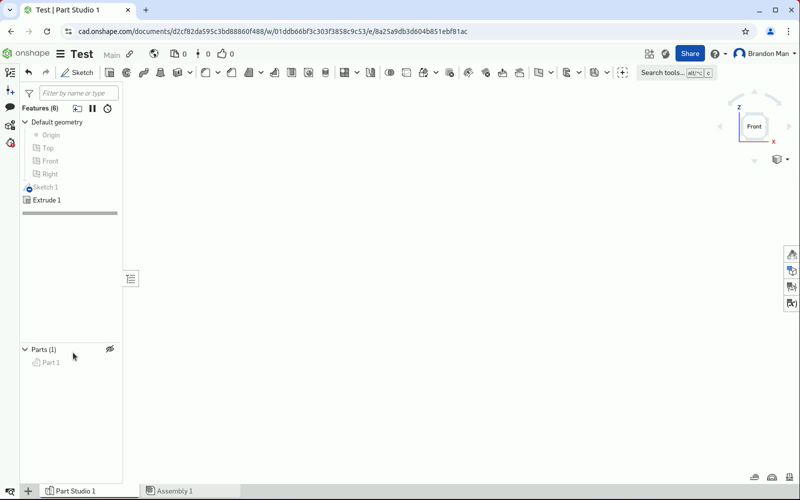
key_up(shift)
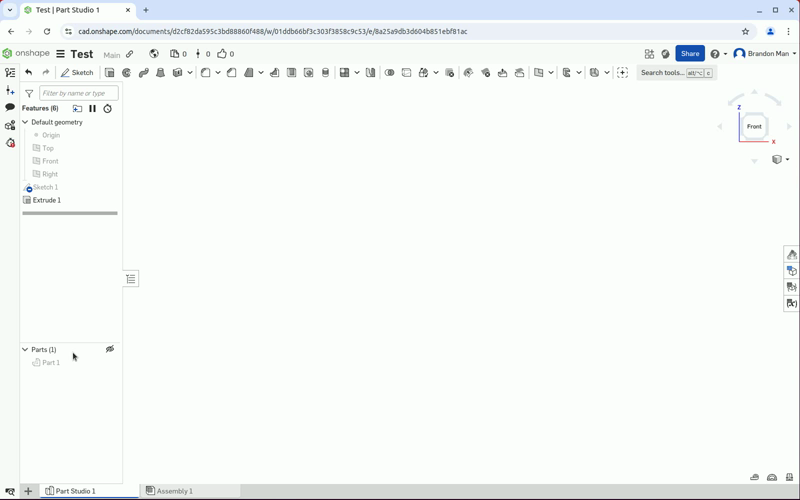
mouse_move(73, 352)
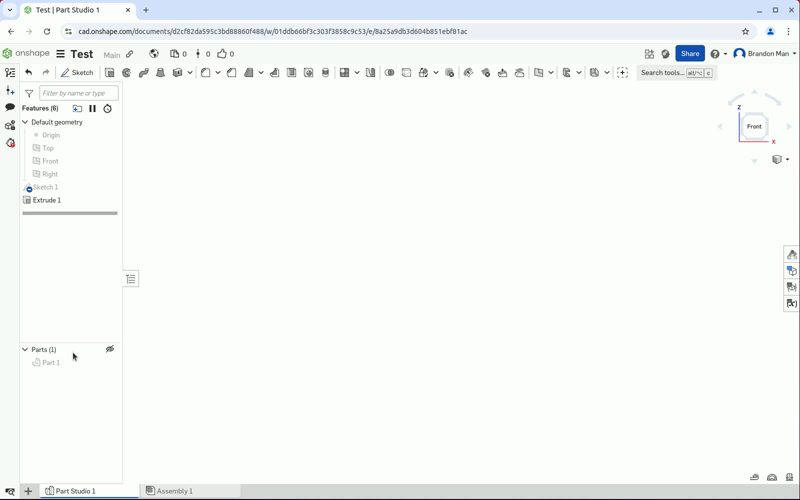
key(shift+y)
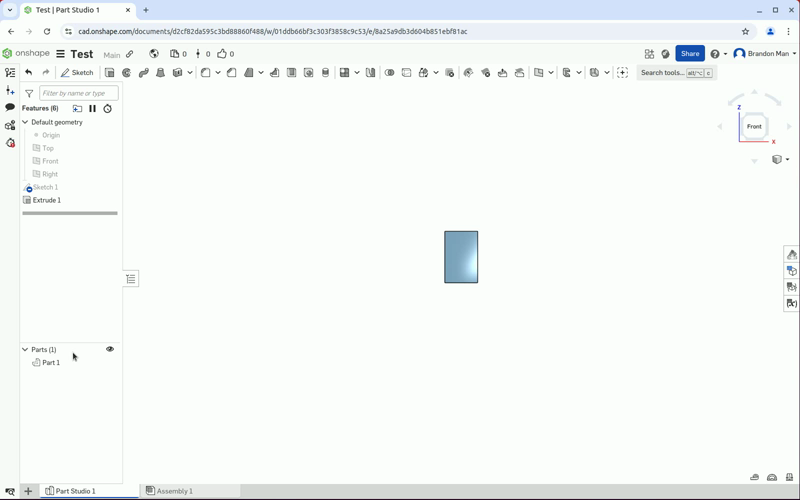
mouse_move(541, 75)
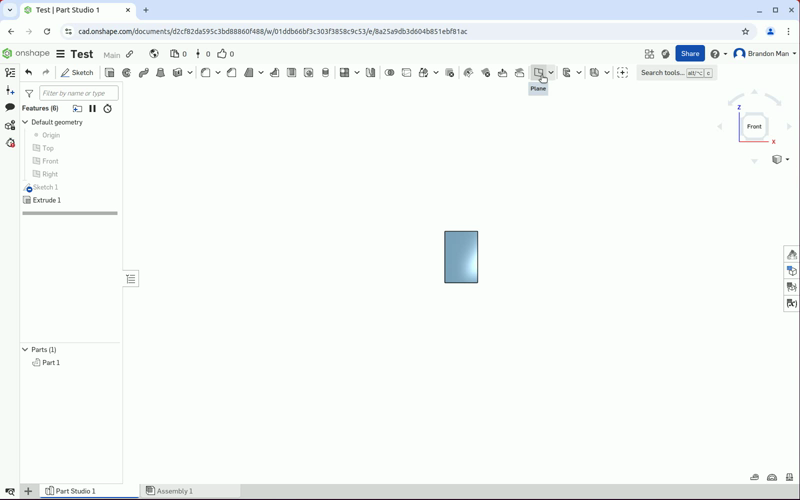
click(541, 75)
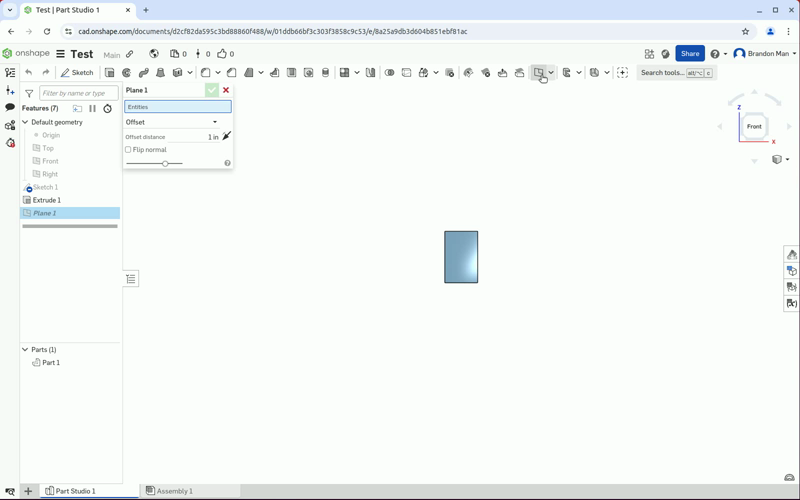
mouse_move(73, 163)
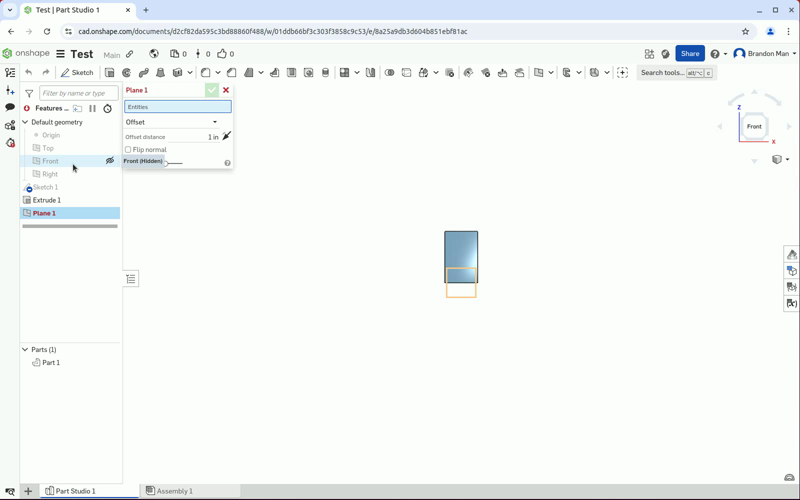
click(73, 163)
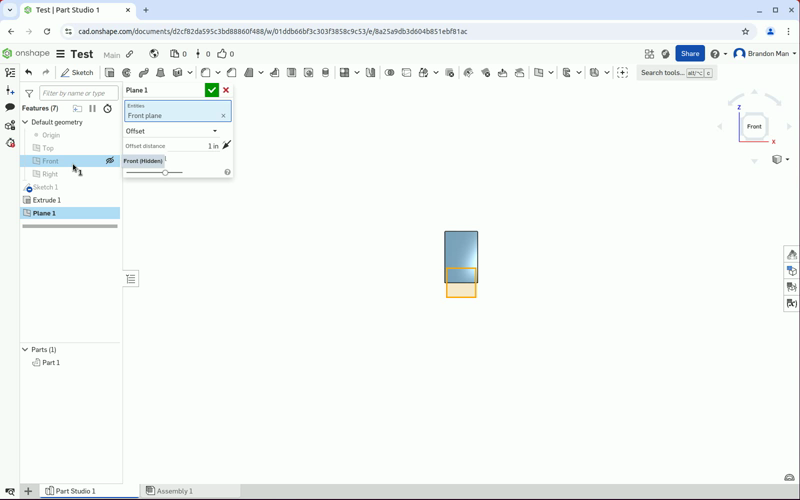
key(tab, 2)
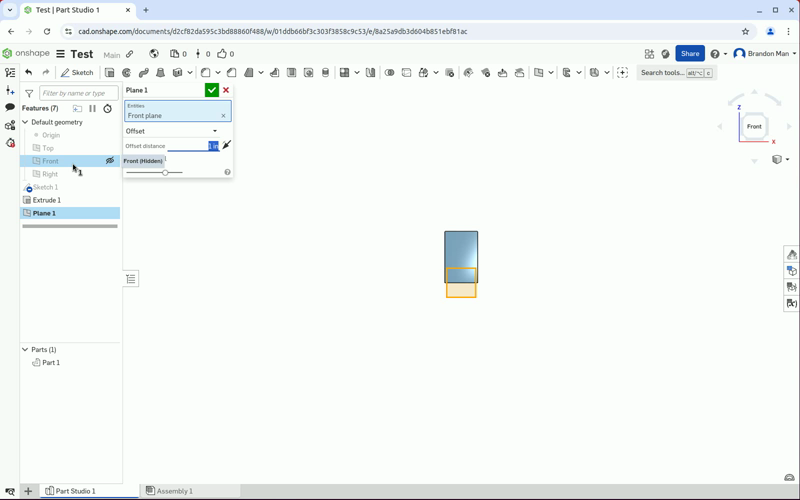
text(23.108)
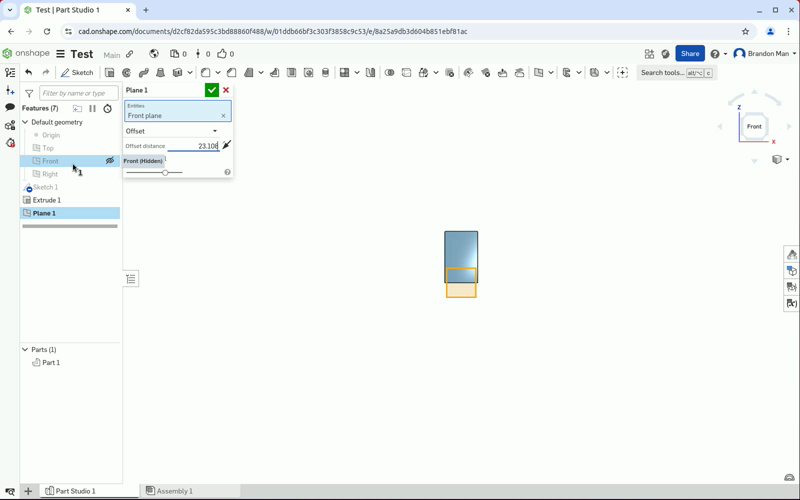
key(enter, 2)
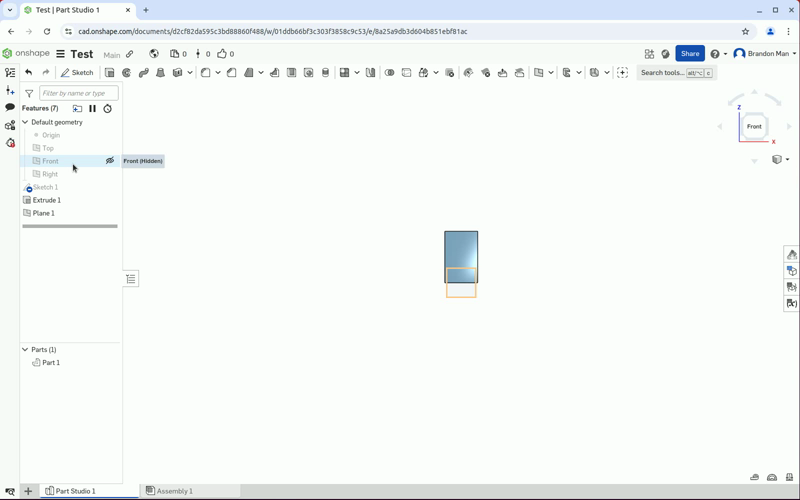
key(shift+s)
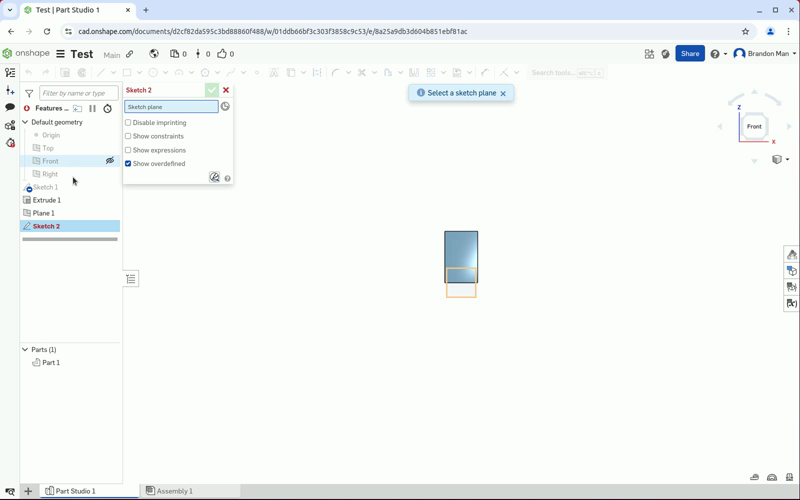
mouse_move(73, 215)
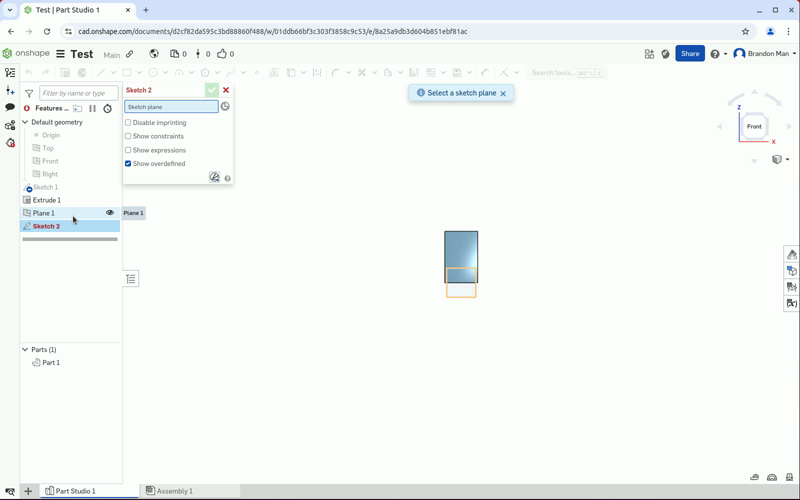
click(73, 215)
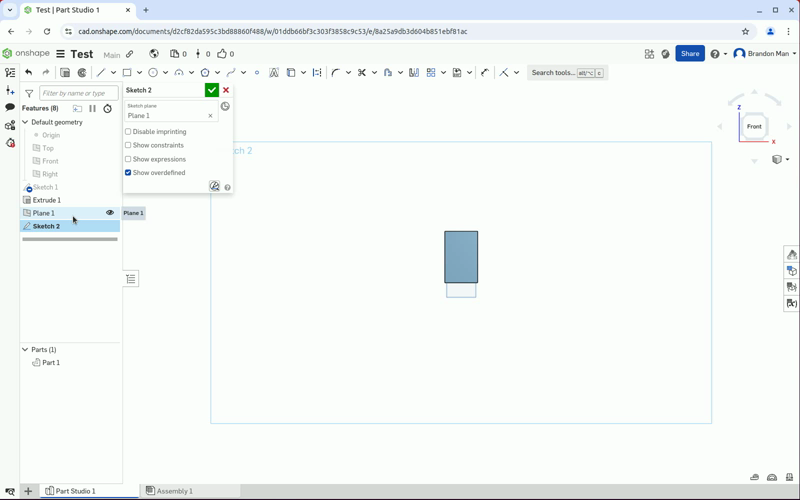
mouse_move(73, 352)
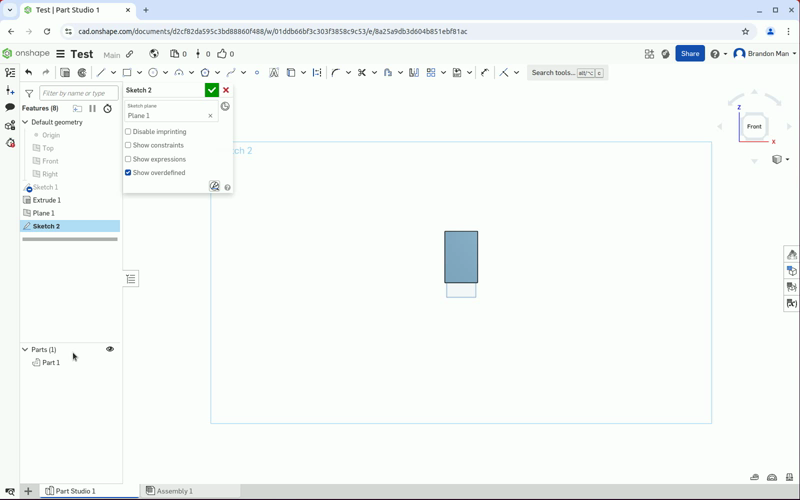
key(y)
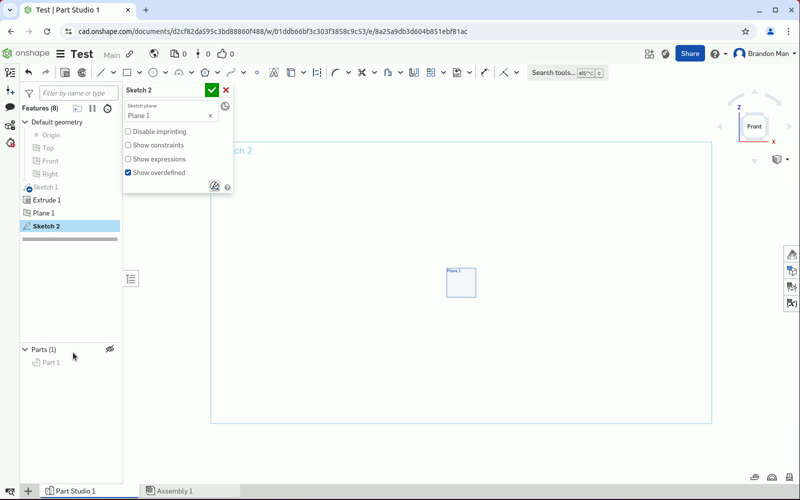
key(c)
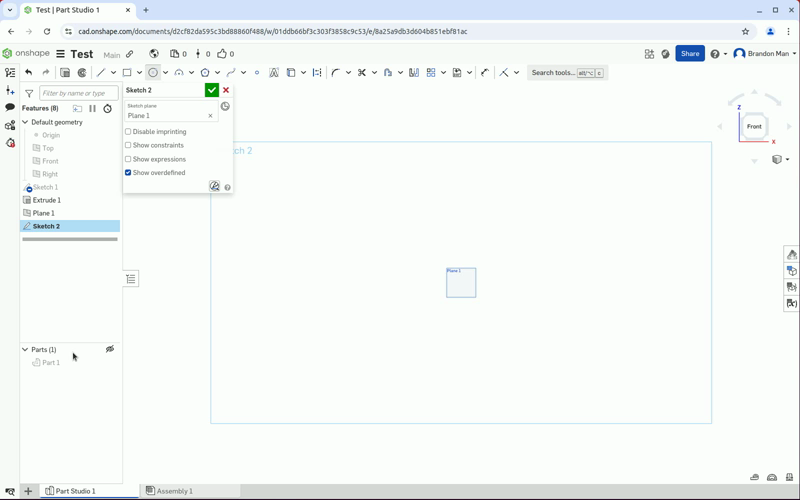
key_down(shift)
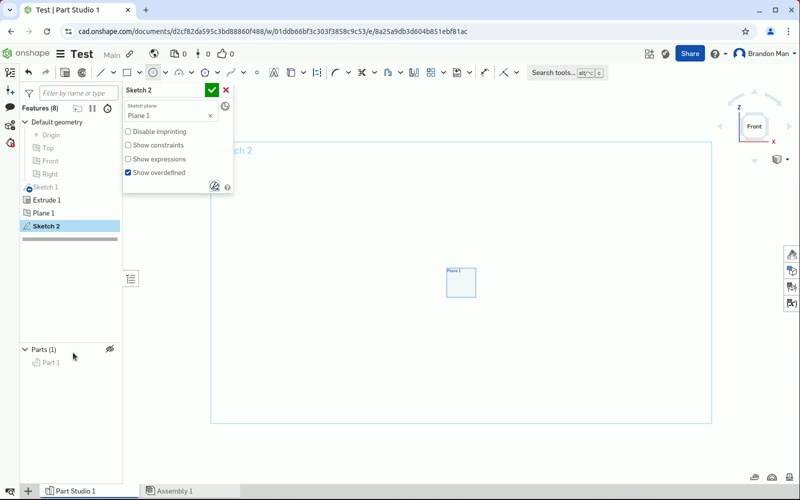
mouse_move(461, 257)
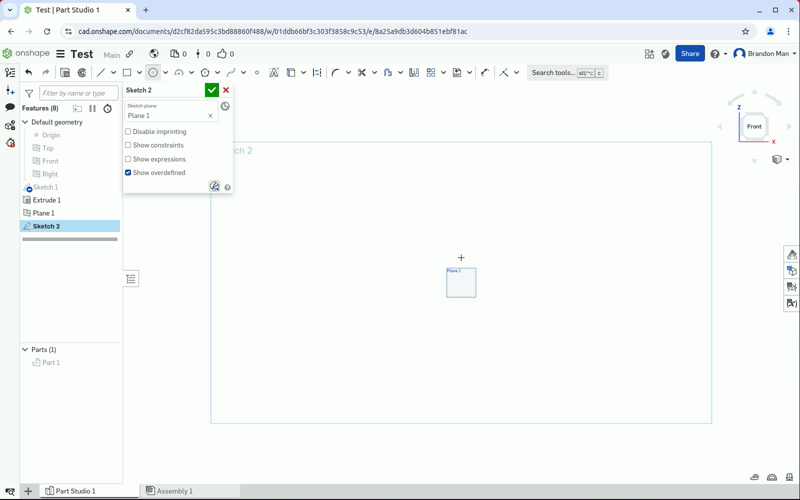
click(461, 257)
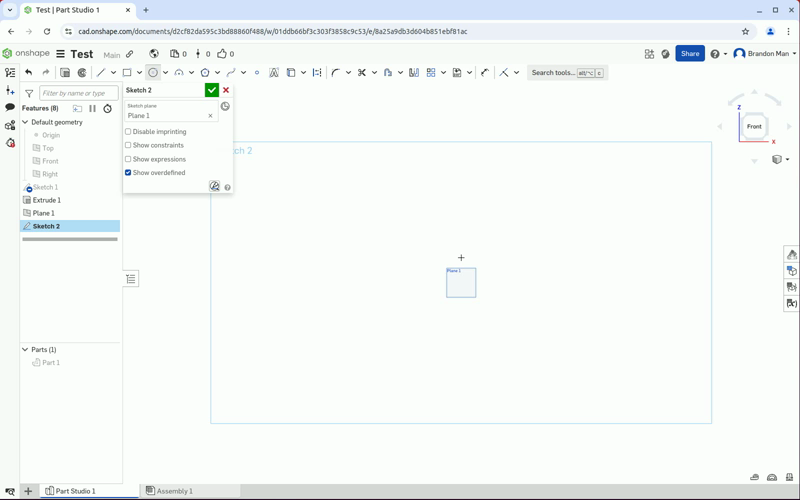
key_up(shift)
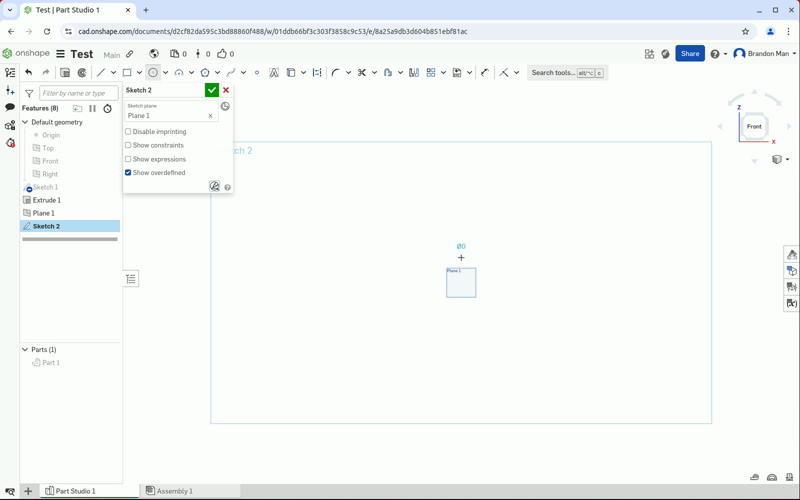
mouse_move(468, 257)
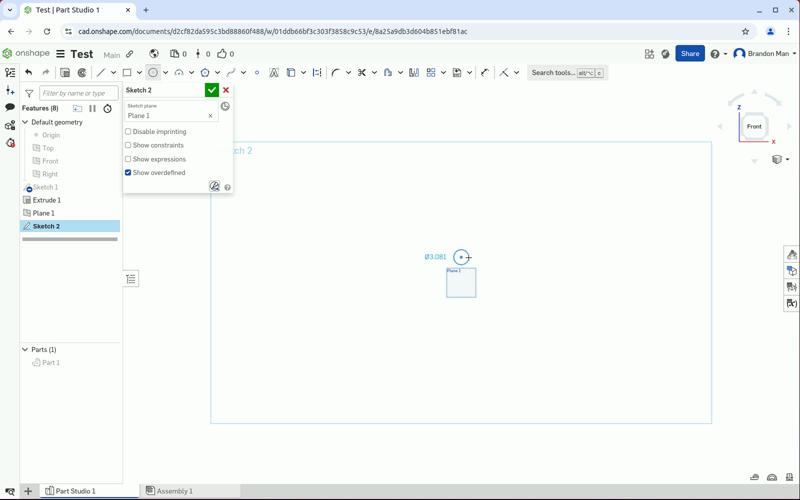
click(468, 257)
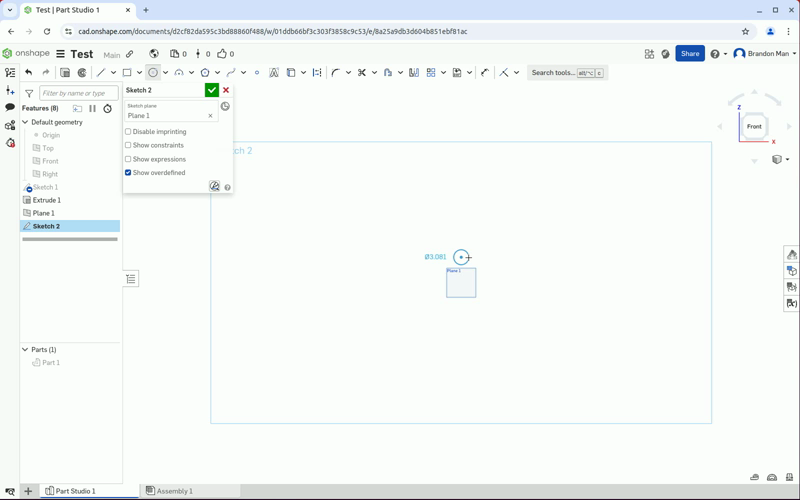
key(esc)
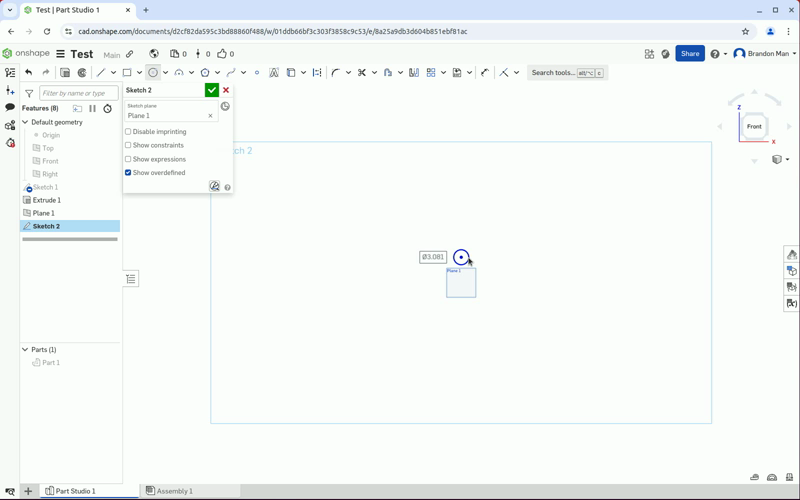
mouse_move(463, 257)
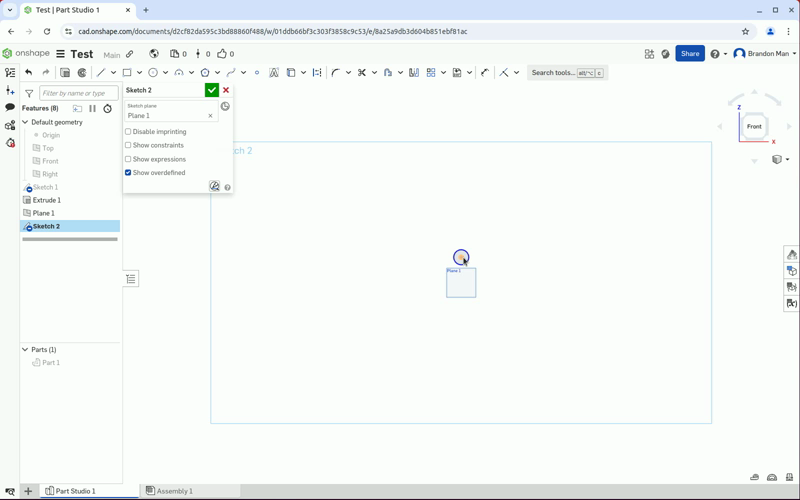
scroll(6)
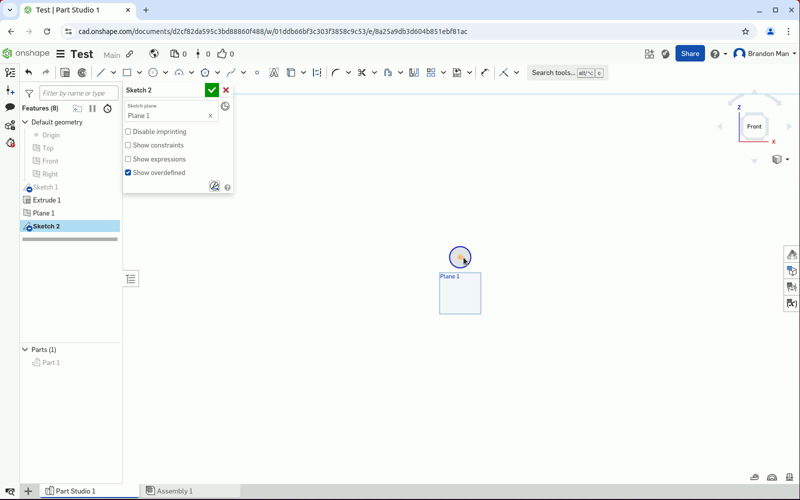
scroll(6)
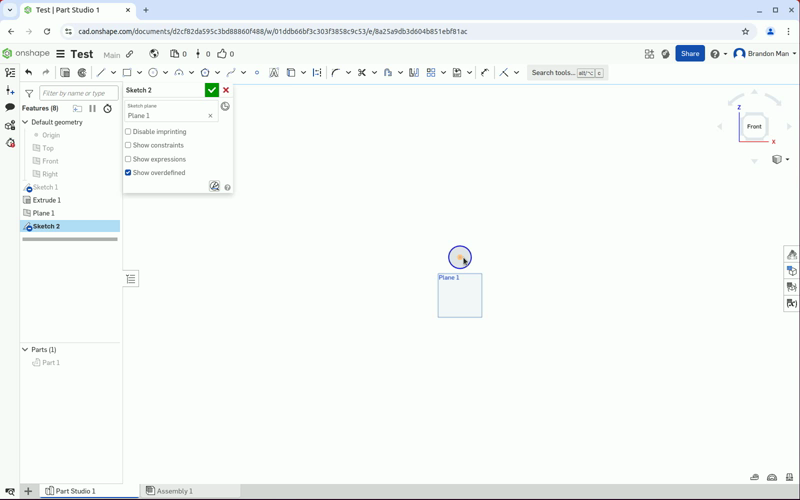
scroll(6)
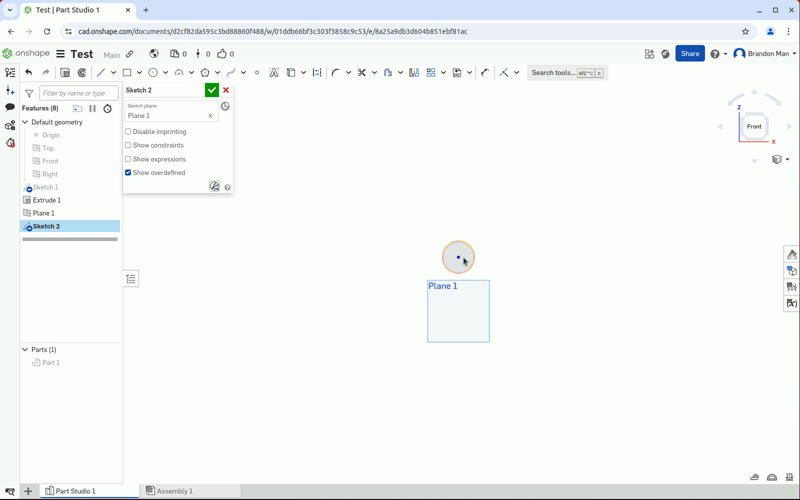
scroll(6)
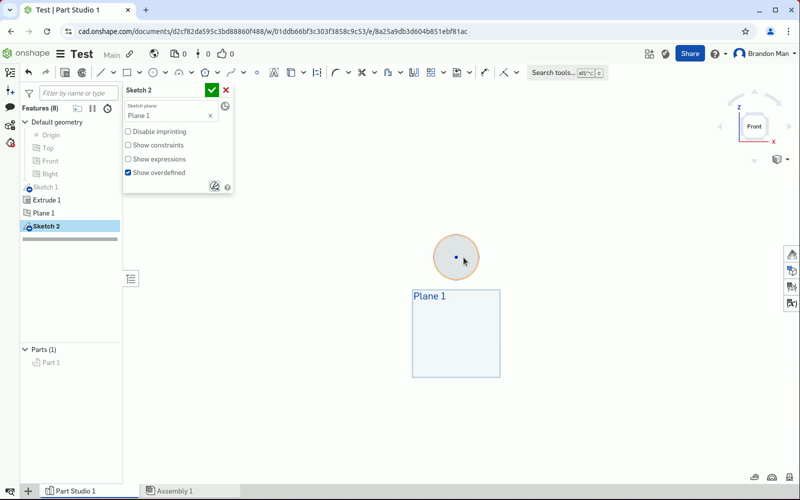
scroll(6)
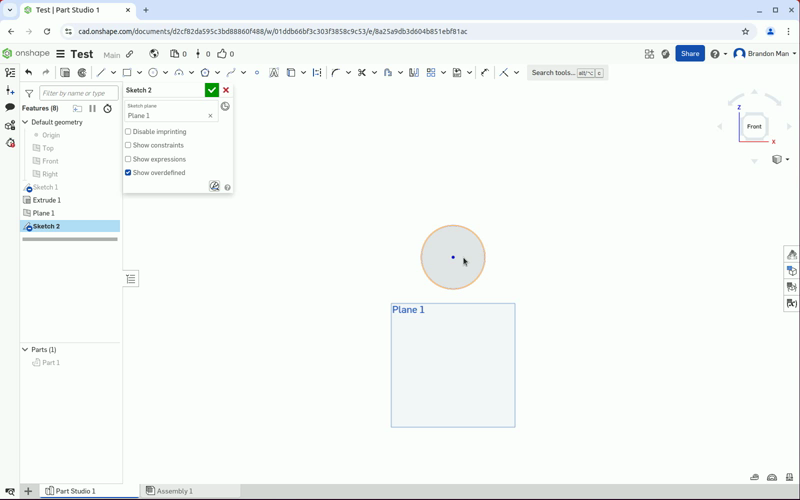
scroll(6)
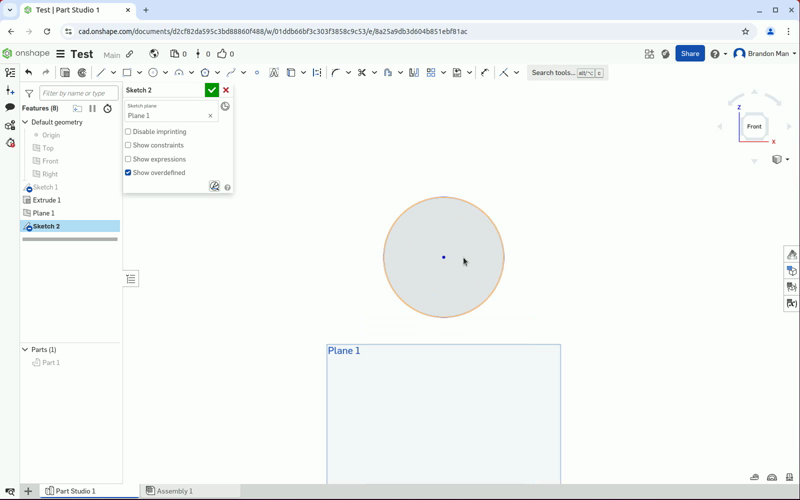
scroll(6)
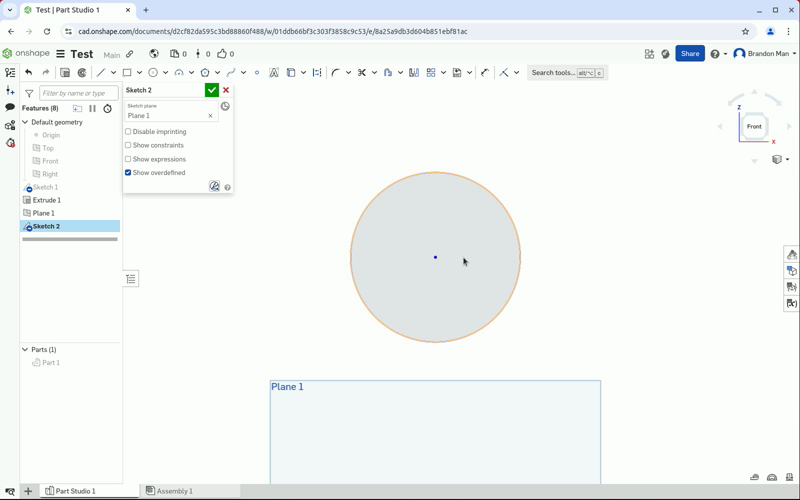
click(463, 257)
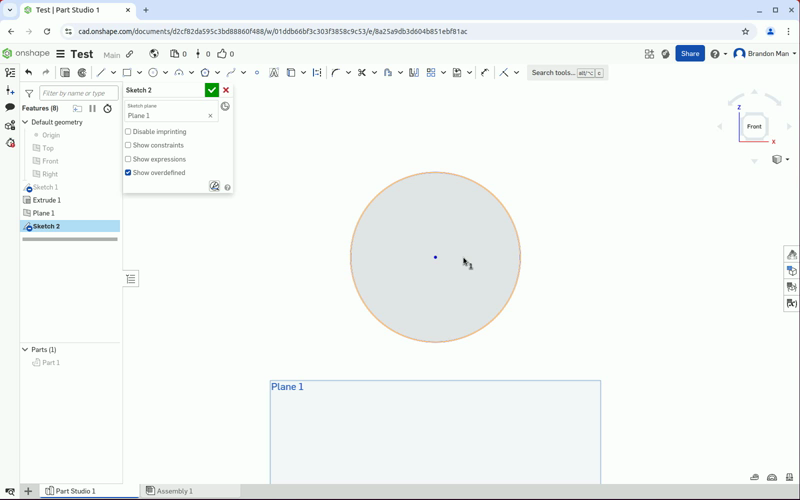
scroll(-6)
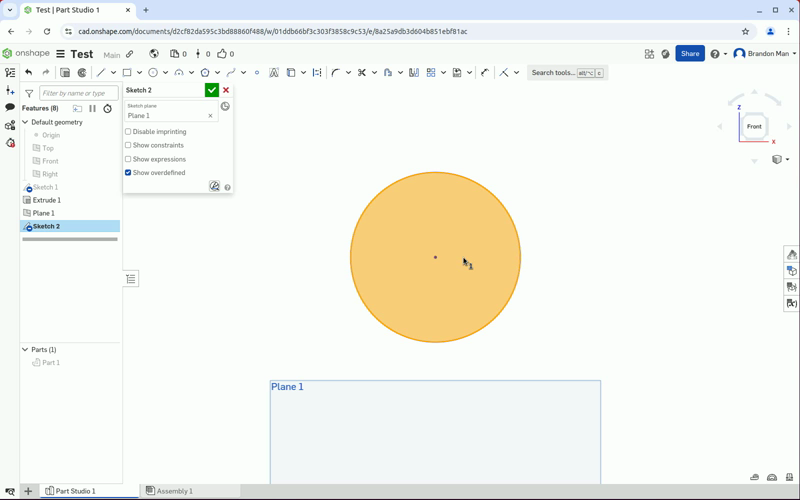
scroll(-6)
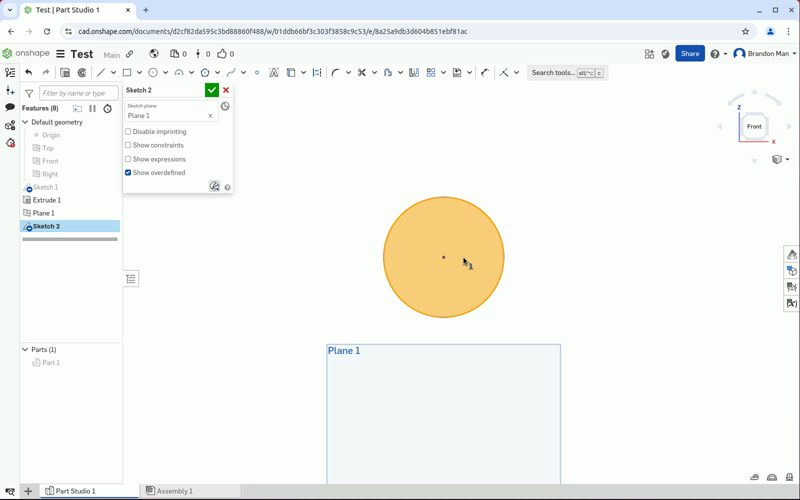
scroll(-6)
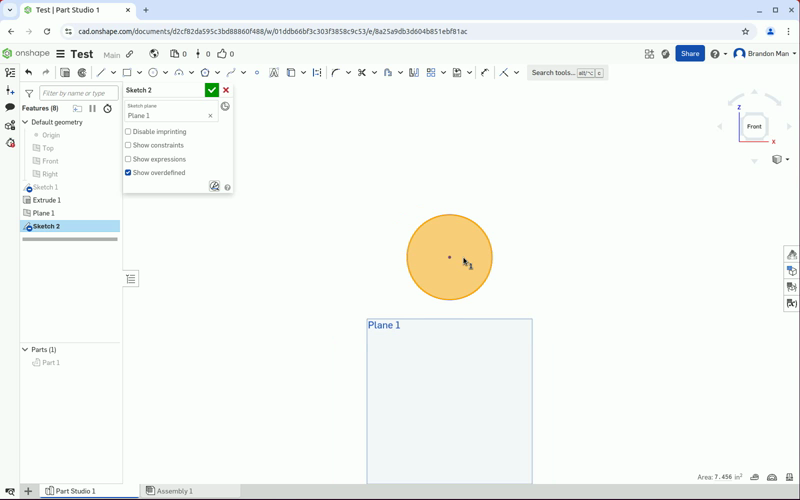
scroll(-6)
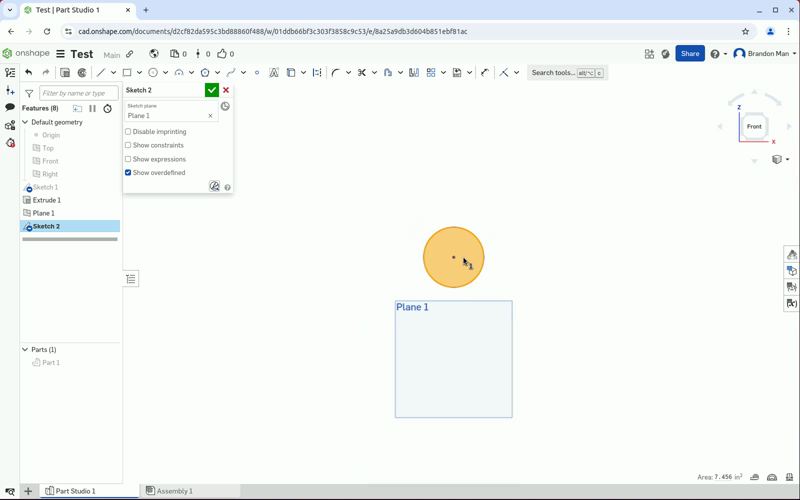
scroll(-6)
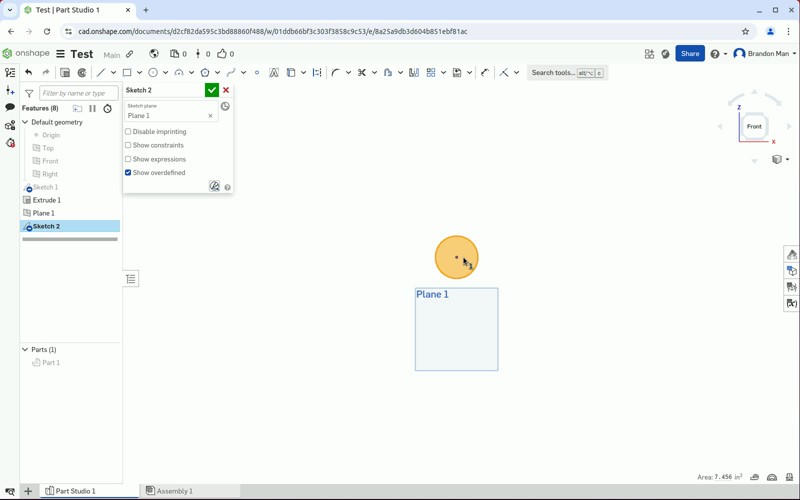
scroll(-6)
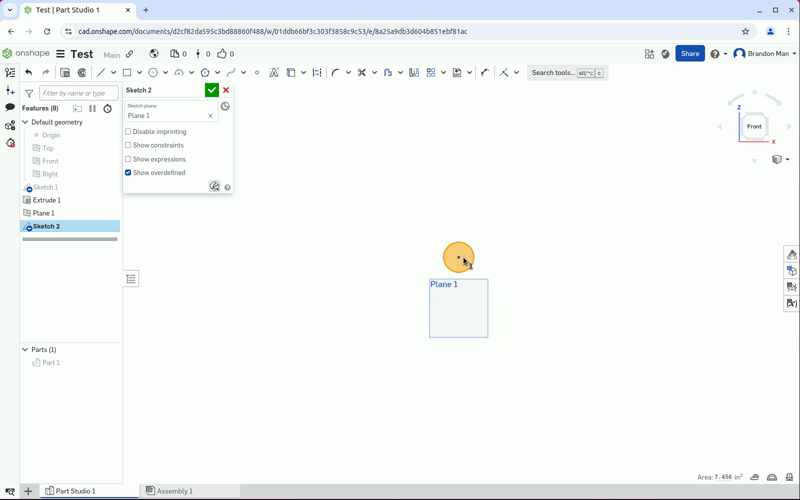
scroll(-6)
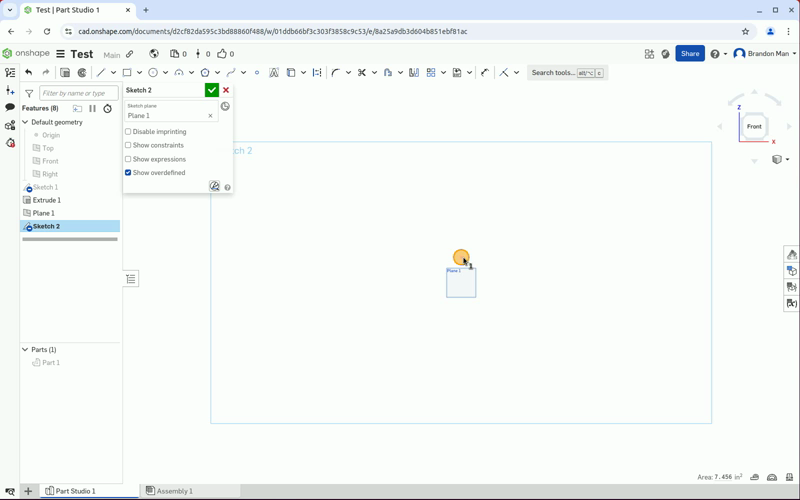
mouse_move(73, 352)
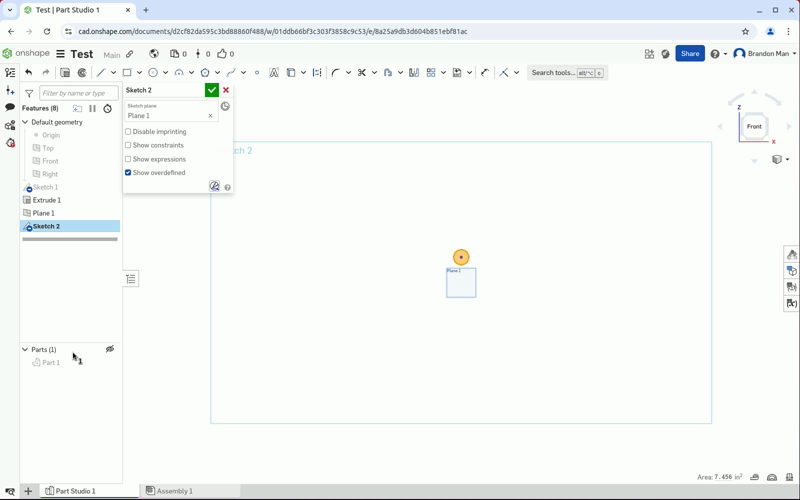
key(shift+y)
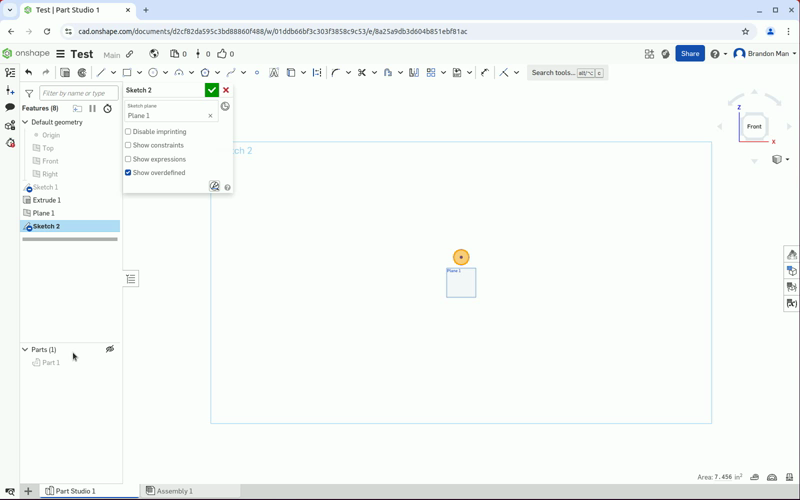
key(shift+e)
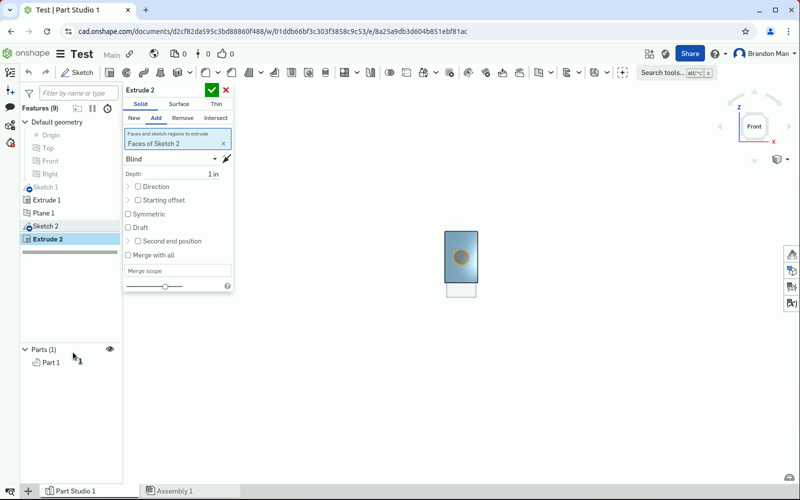
mouse_move(143, 106)
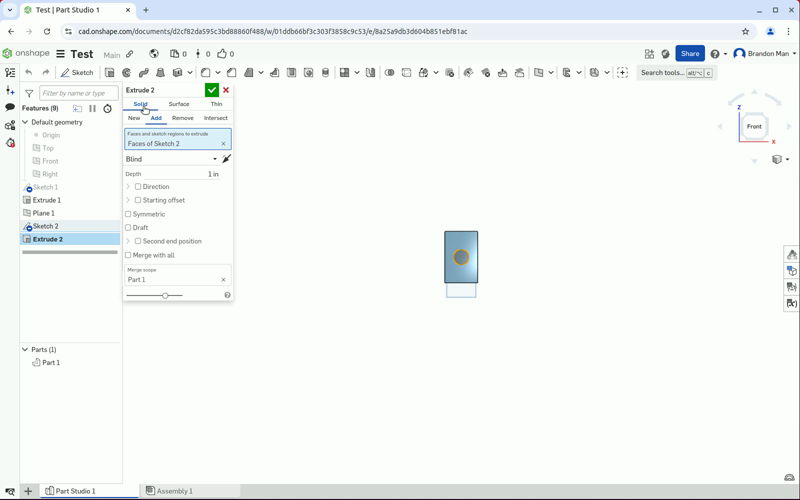
click(143, 106)
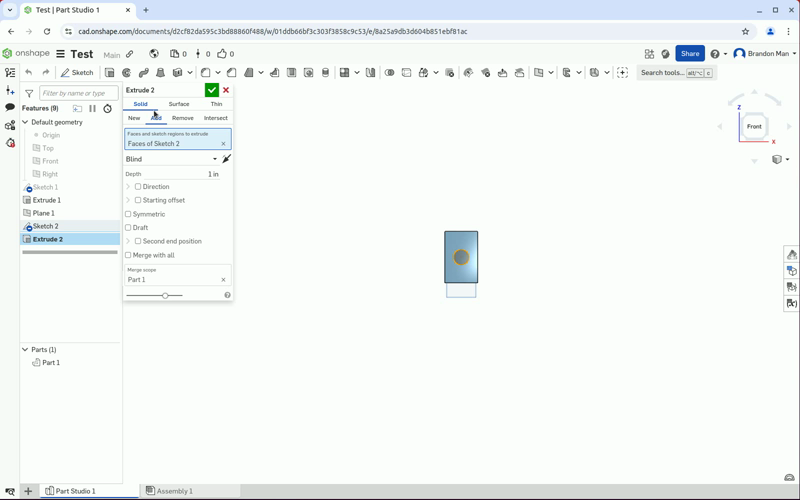
mouse_move(186, 120)
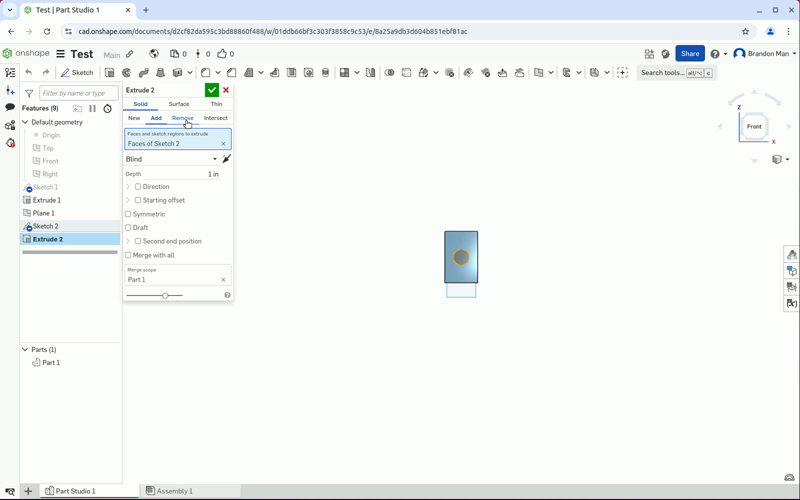
click(186, 120)
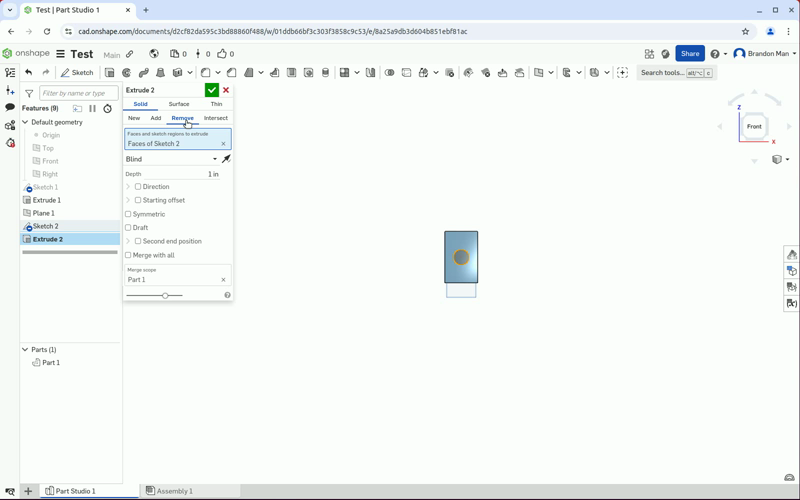
key(tab, 4)
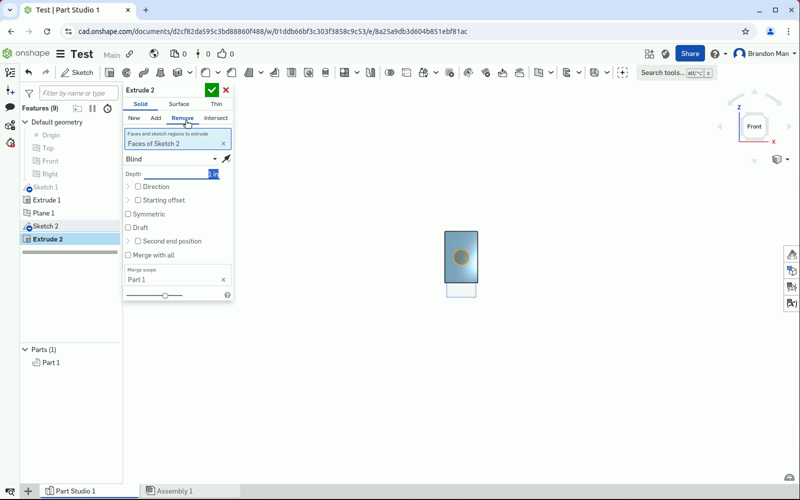
text(7.703)
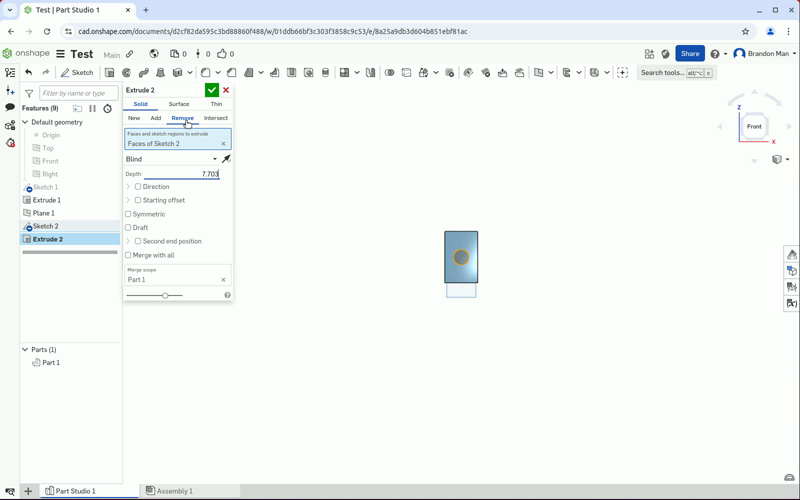
key(tab, 6)
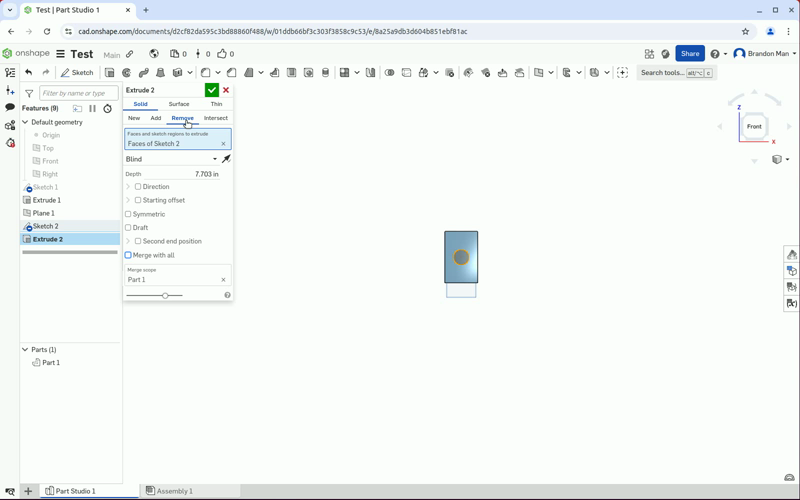
key(space)
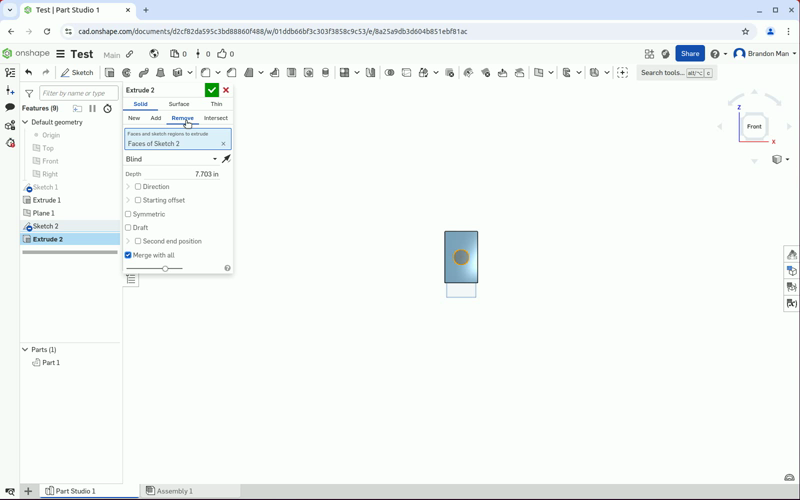
key(enter)
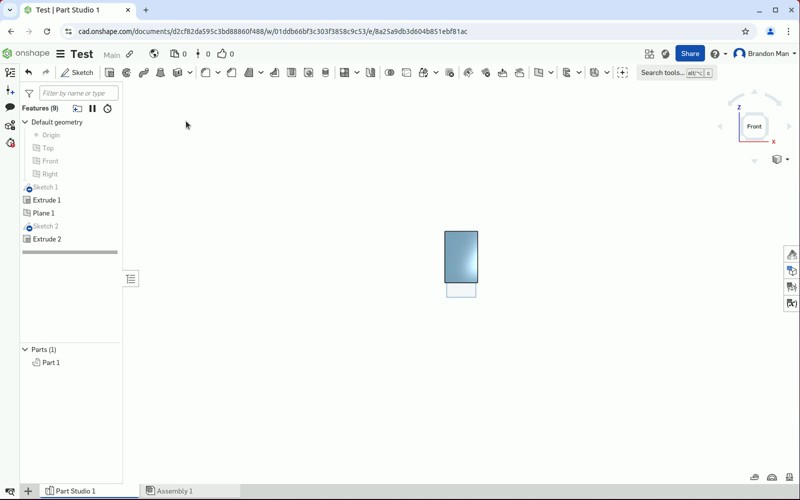
key(shift+h)
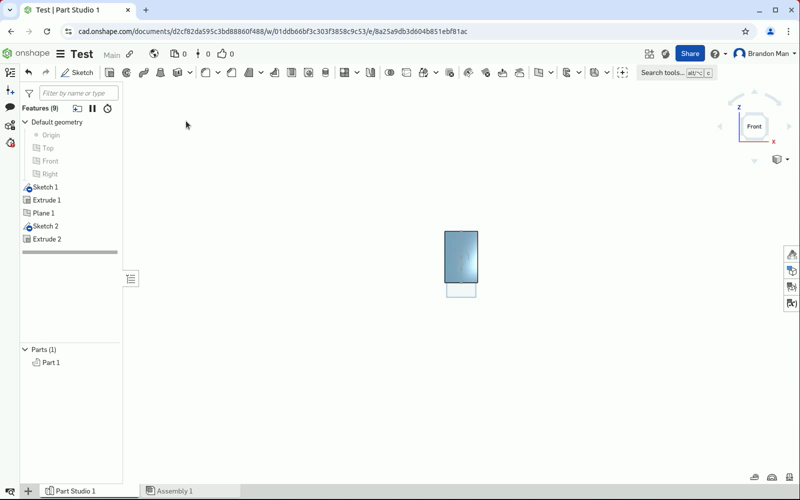
key(shift+h)
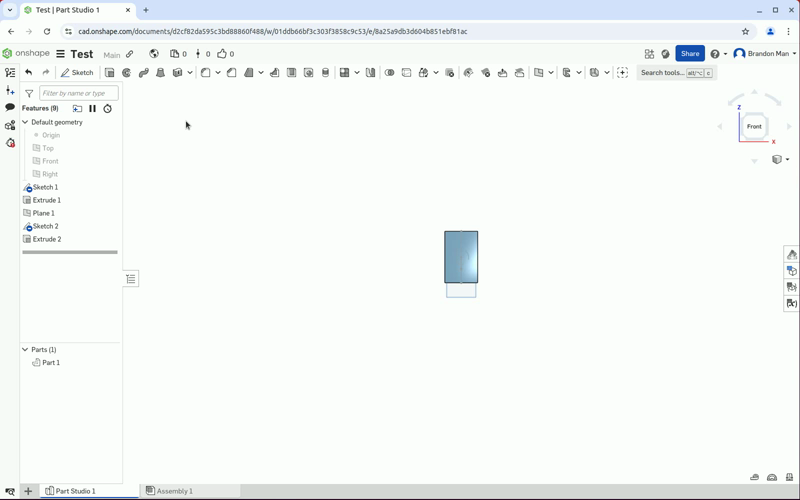
key(shift+7)
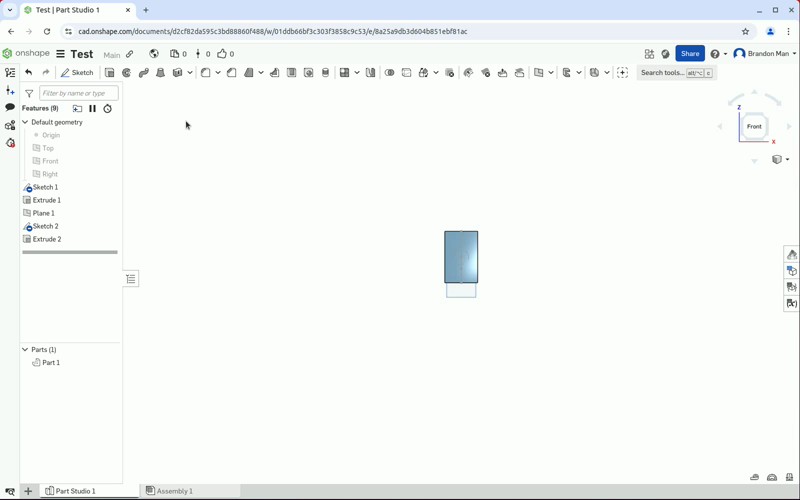
key(left, 2)
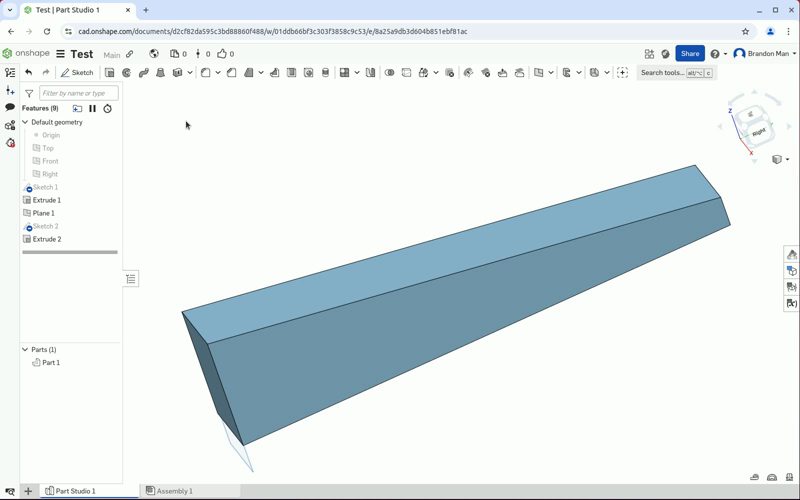
key(down, 2)
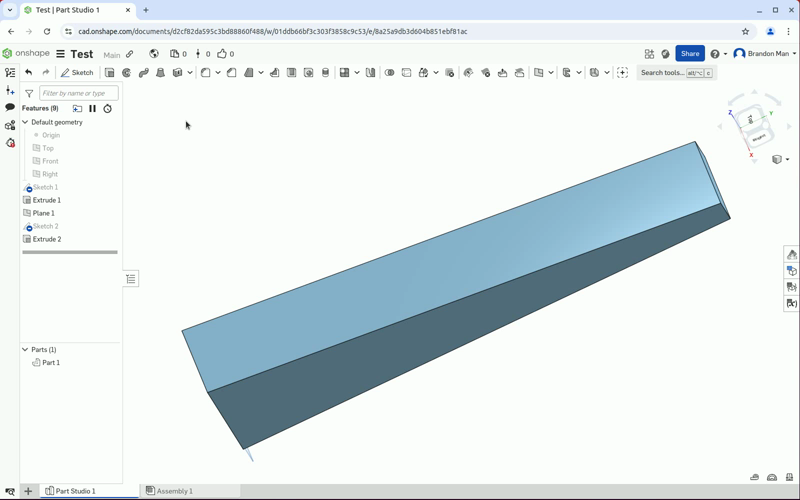
key(up, 2)
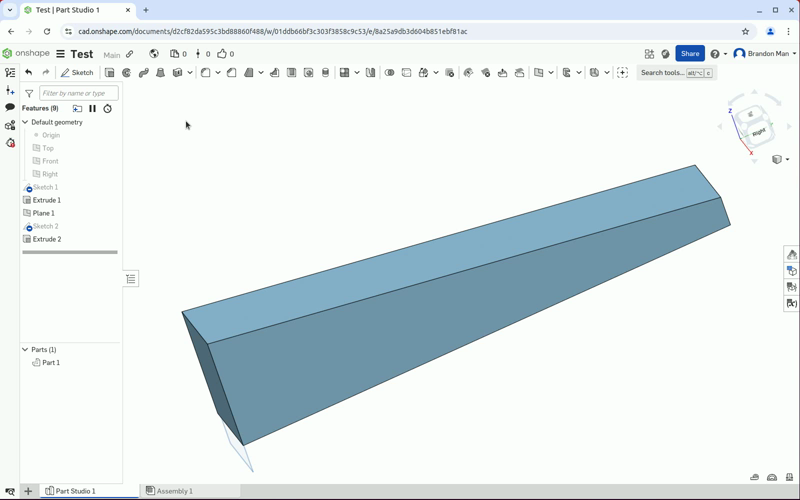
key(right, 2)
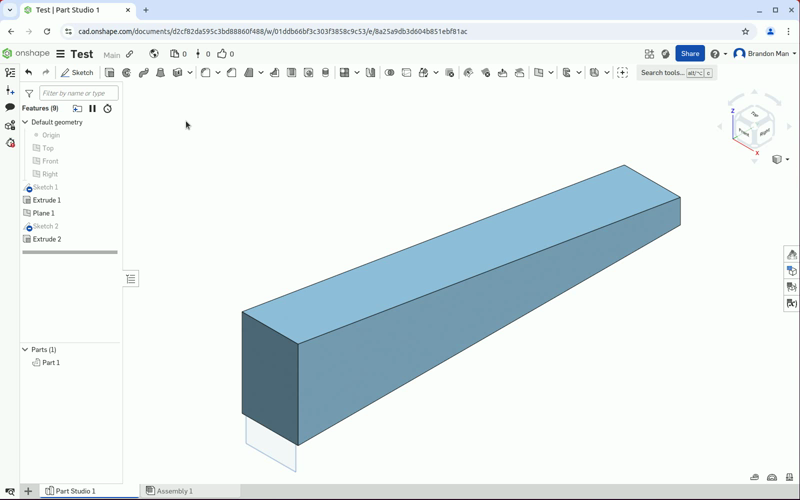
mouse_move(73, 189)
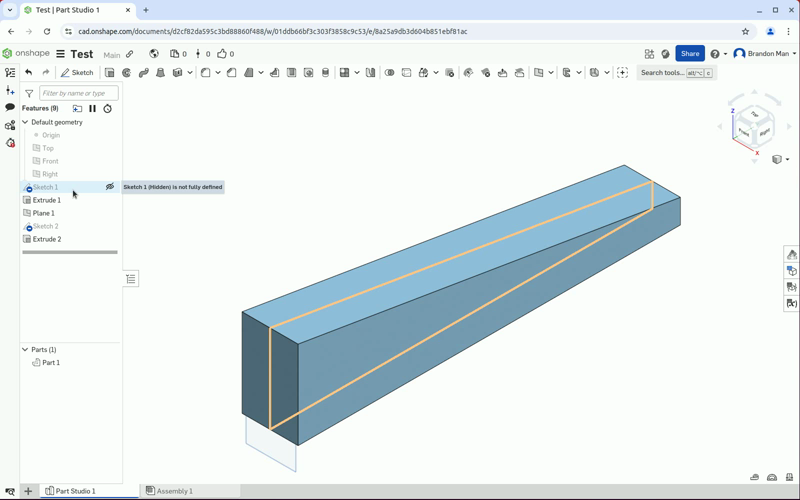
click(73, 189)